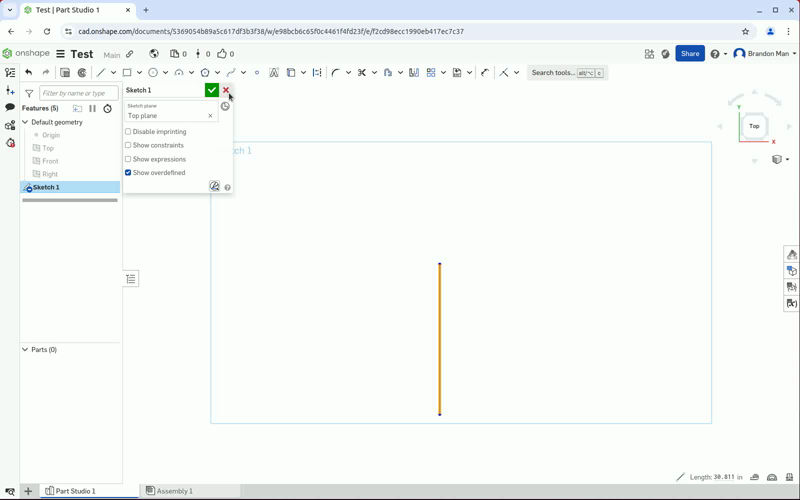
key(shift+h)
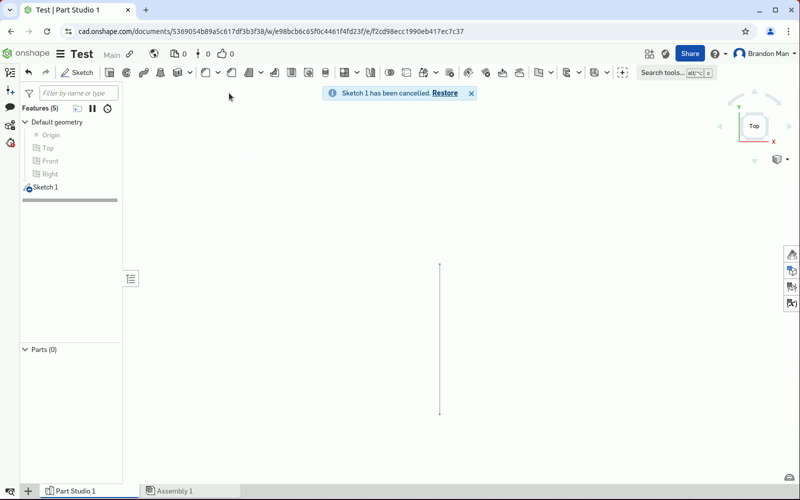
key(shift+s)
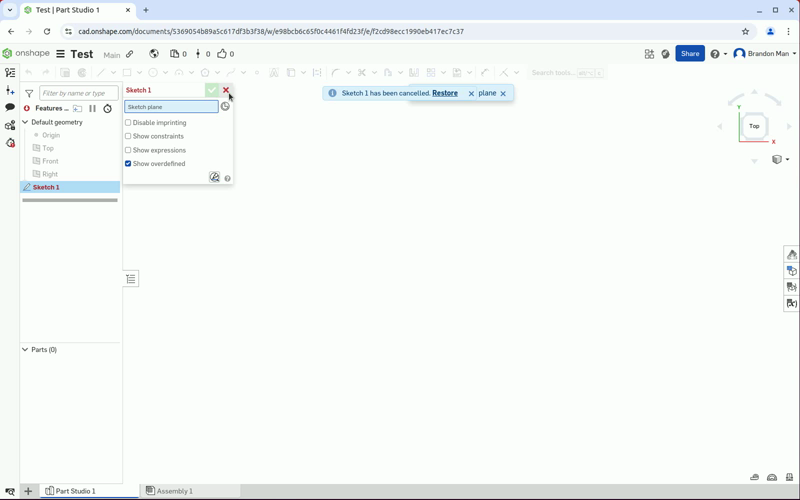
mouse_move(73, 150)
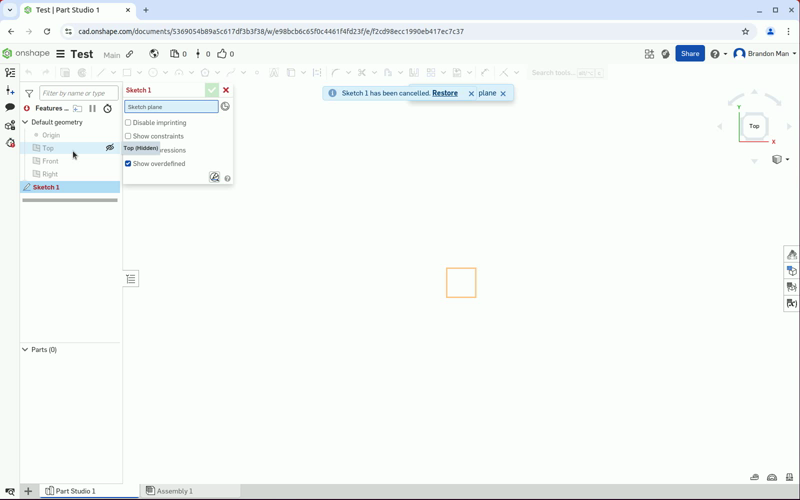
click(73, 150)
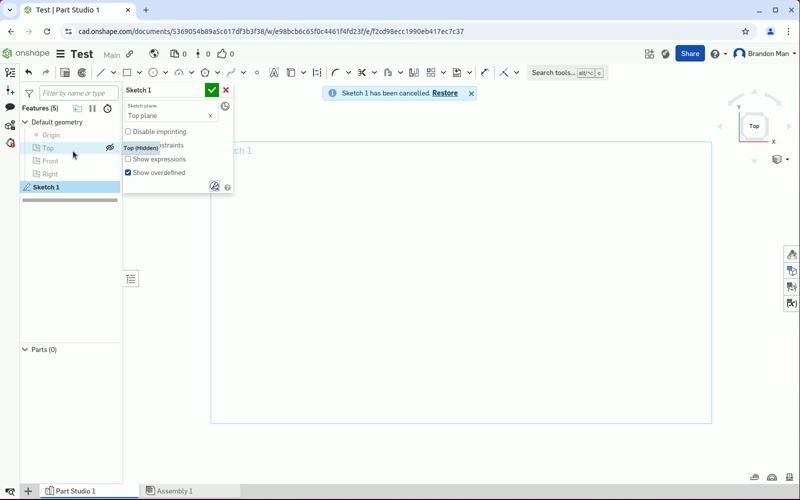
mouse_move(73, 352)
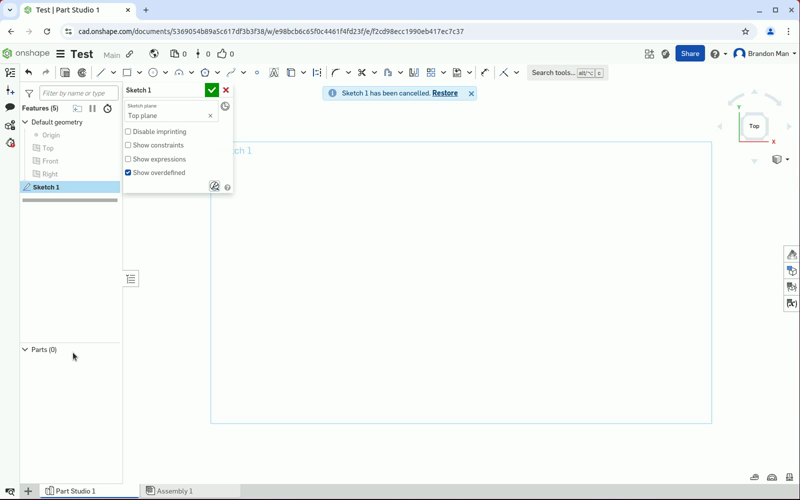
key(y)
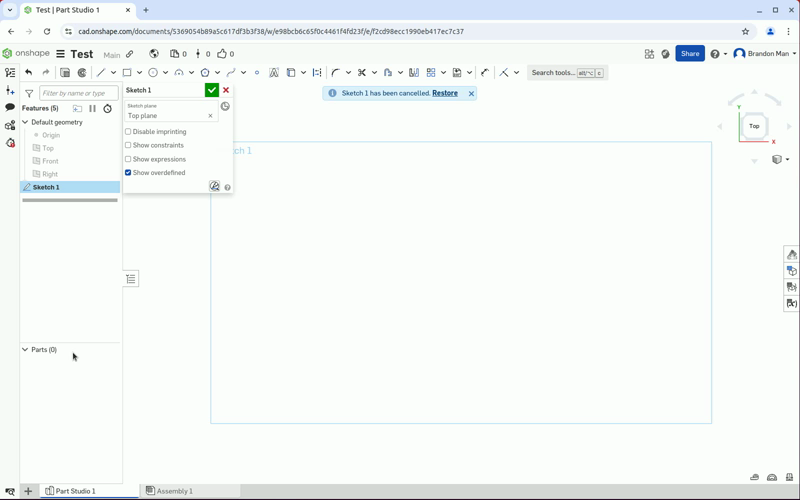
key(l)
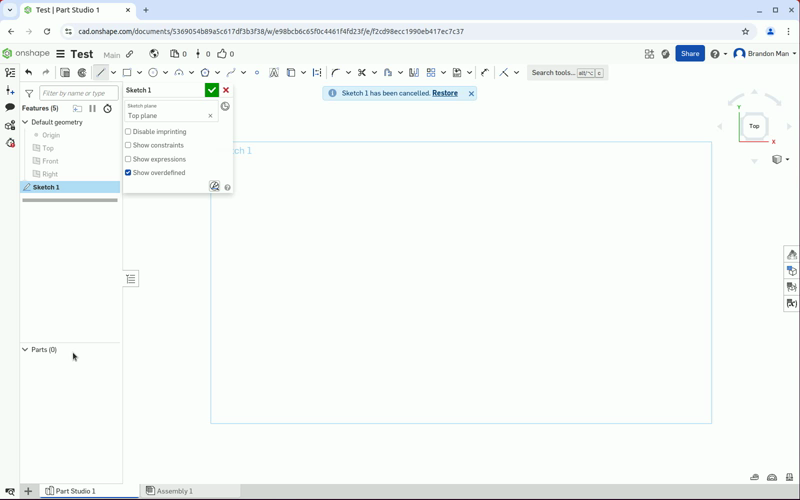
key_down(shift)
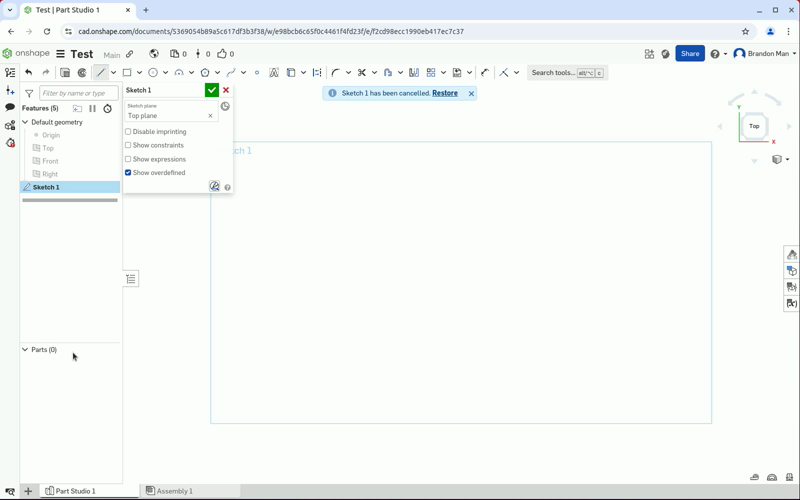
mouse_move(348, 316)
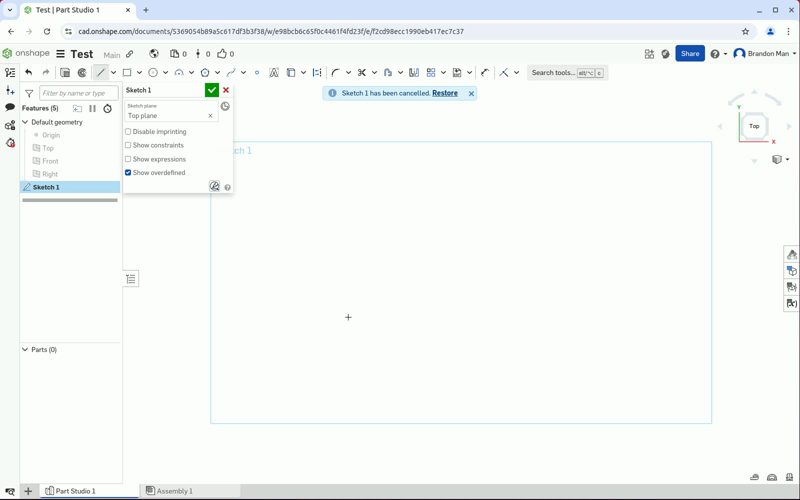
click(348, 316)
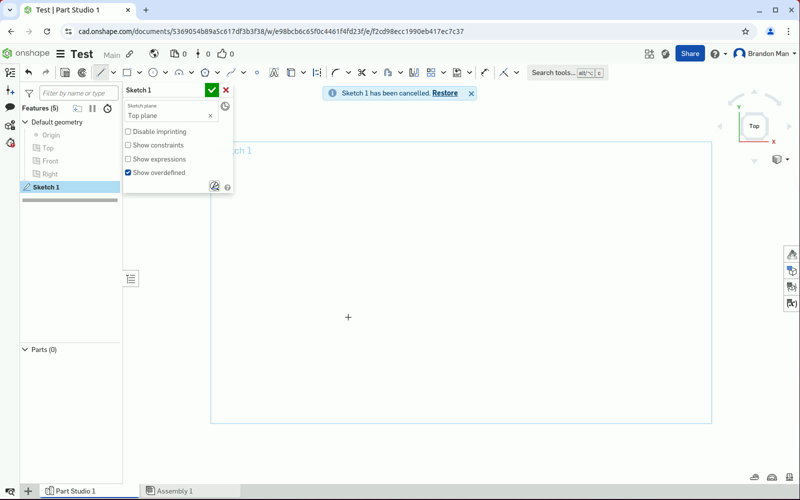
key_up(shift)
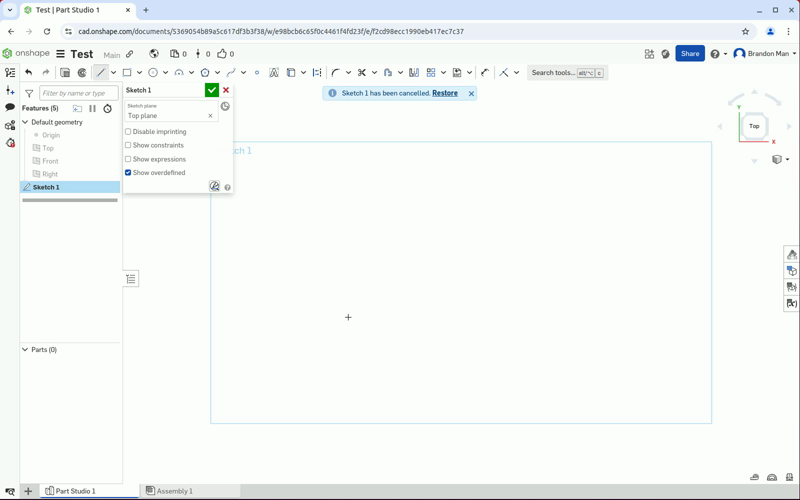
key_down(shift)
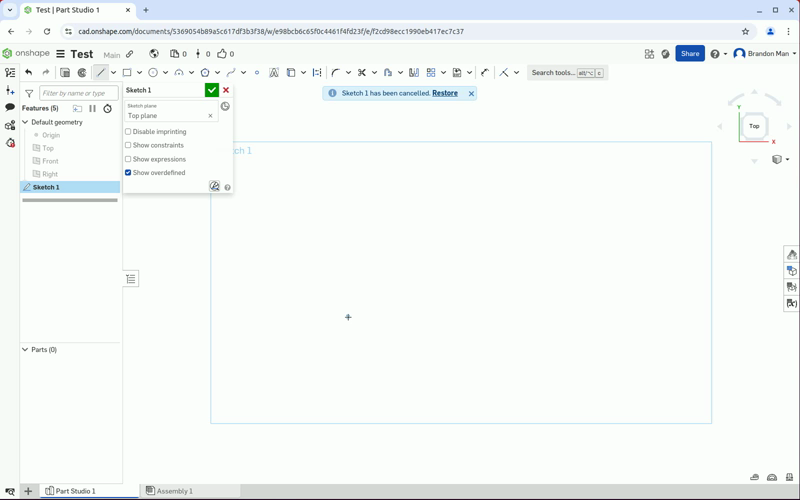
mouse_move(572, 316)
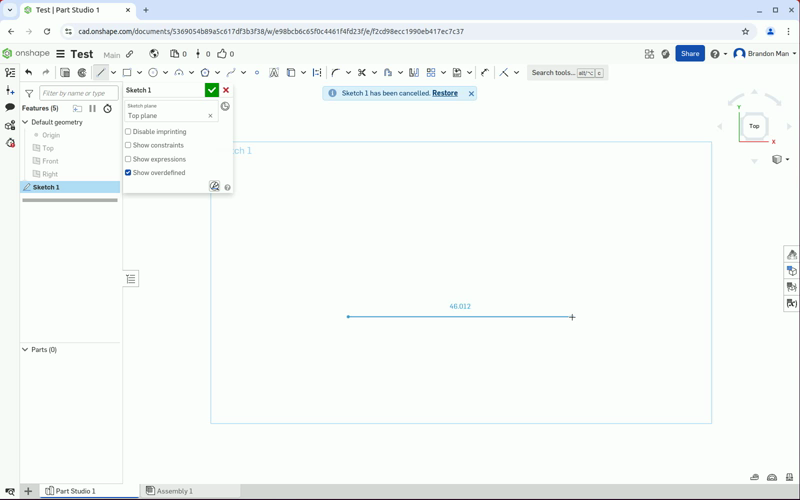
click(572, 316)
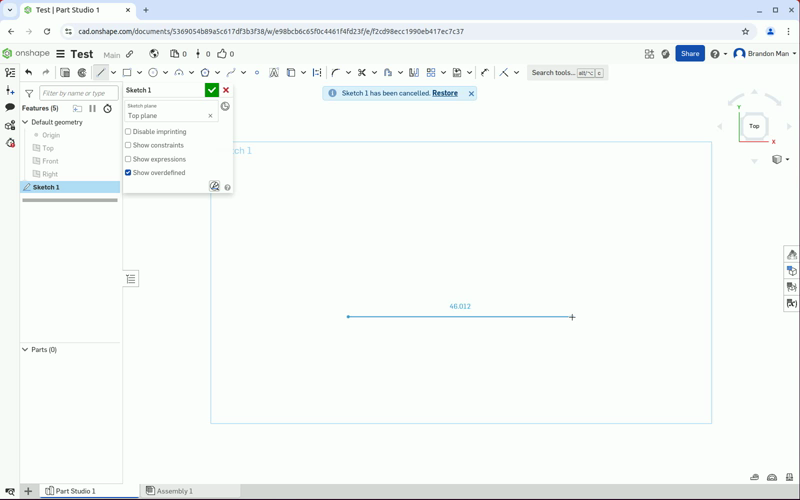
key_up(shift)
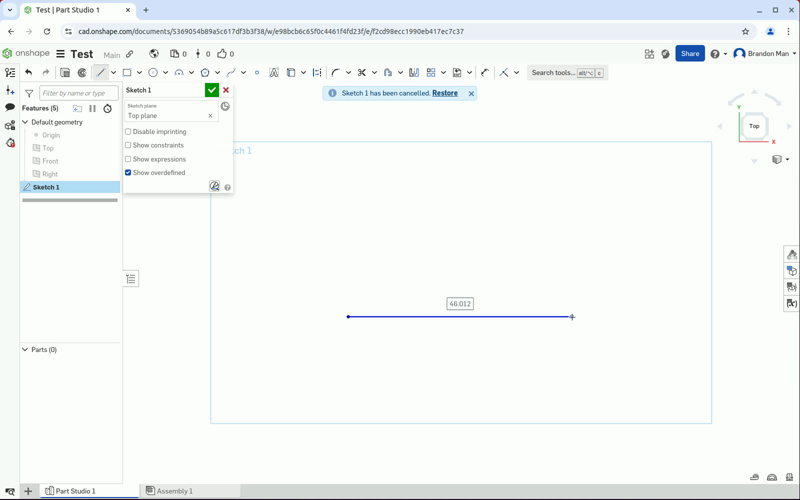
key_down(shift)
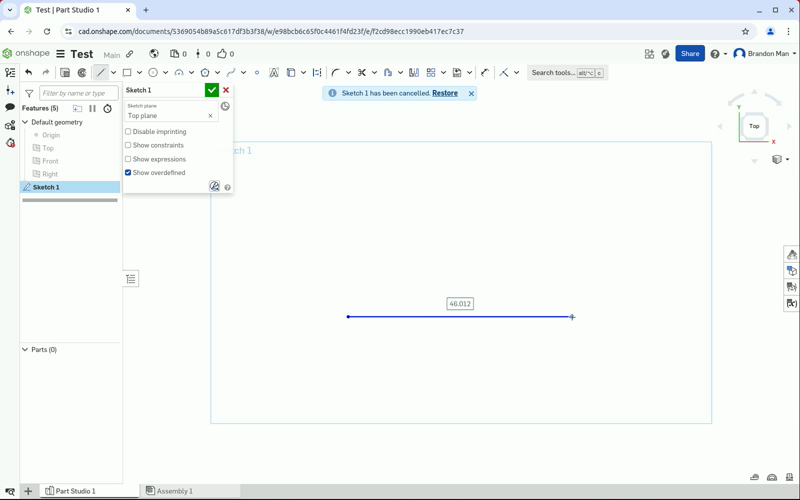
mouse_move(572, 251)
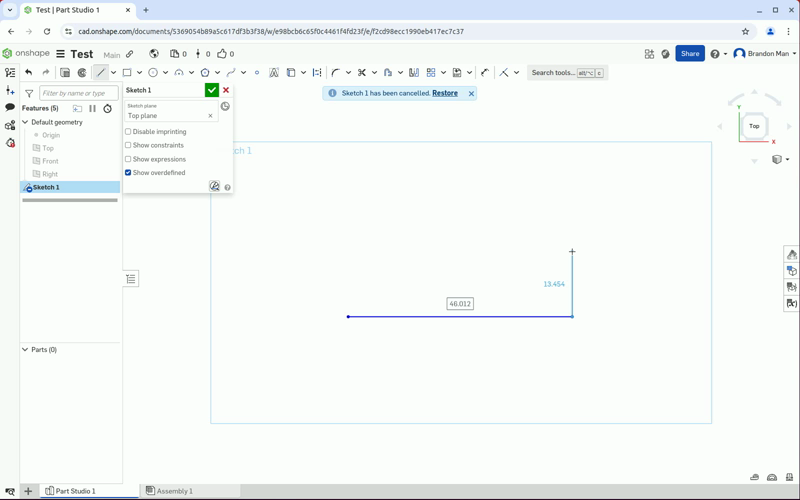
click(572, 251)
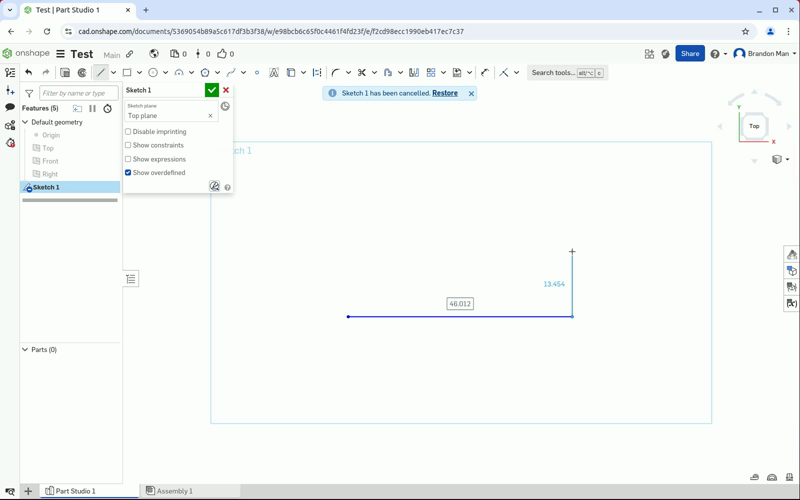
key_up(shift)
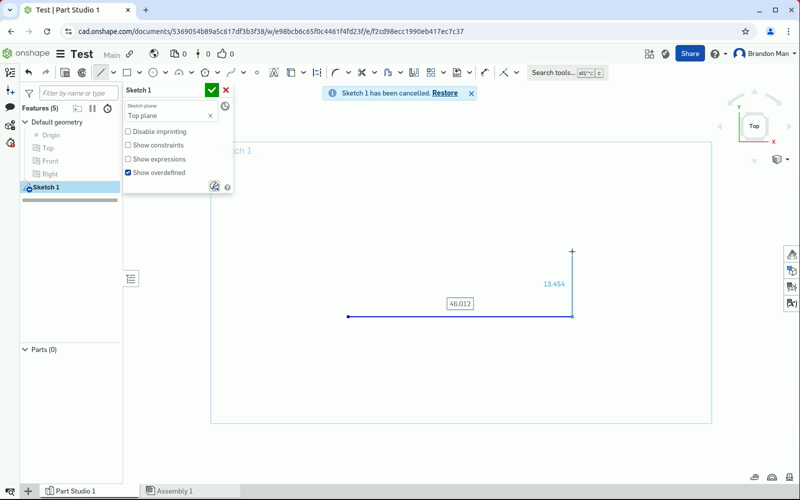
key_down(shift)
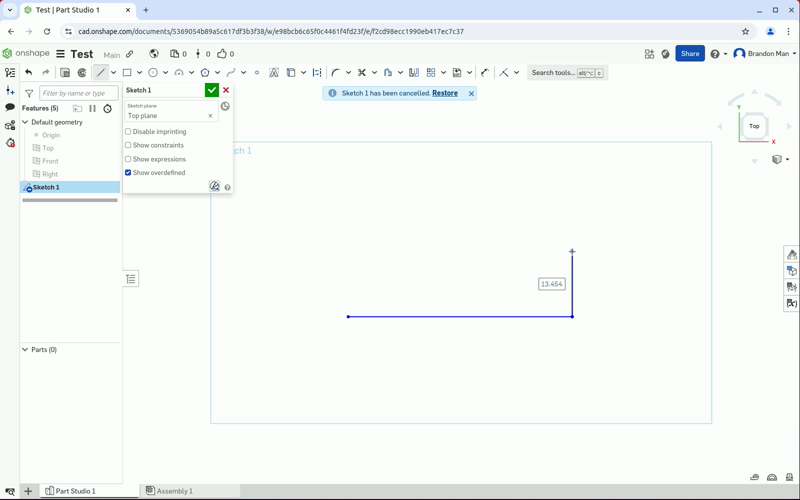
mouse_move(503, 251)
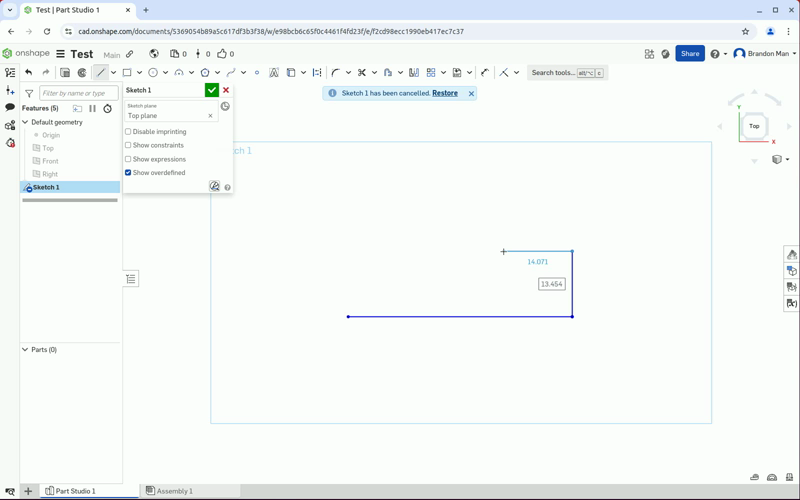
click(503, 251)
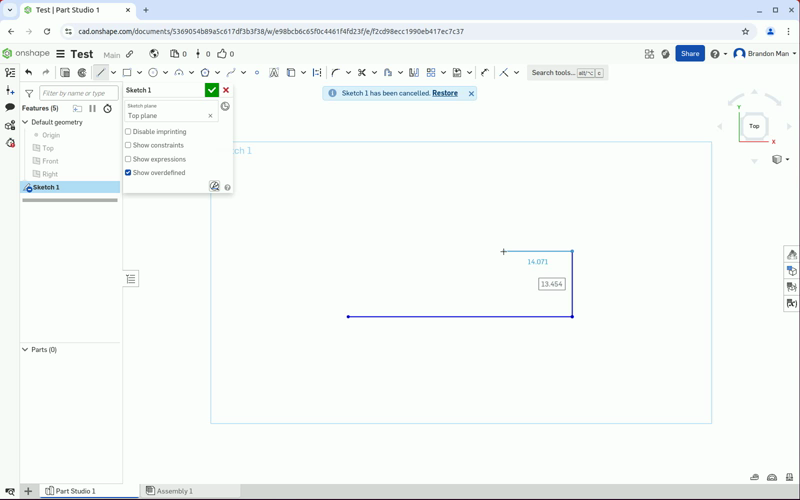
key_up(shift)
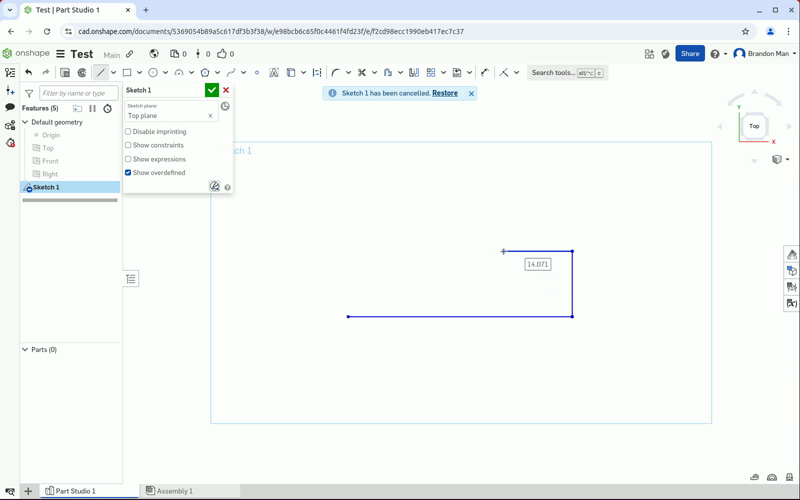
key_down(shift)
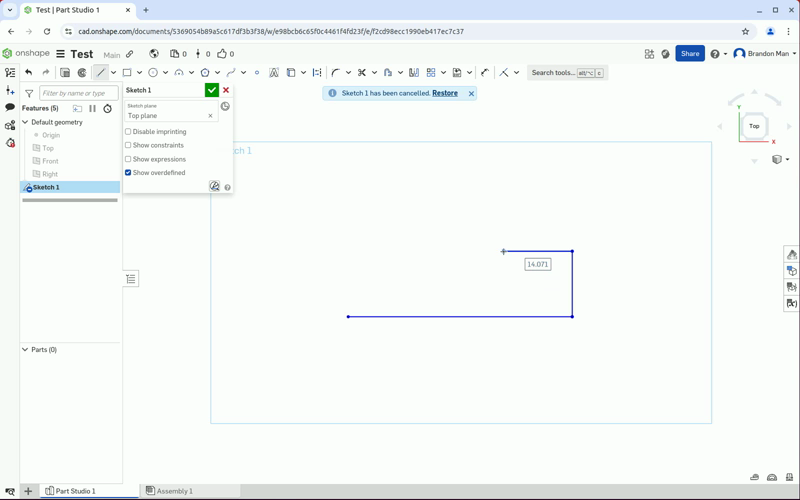
mouse_move(414, 251)
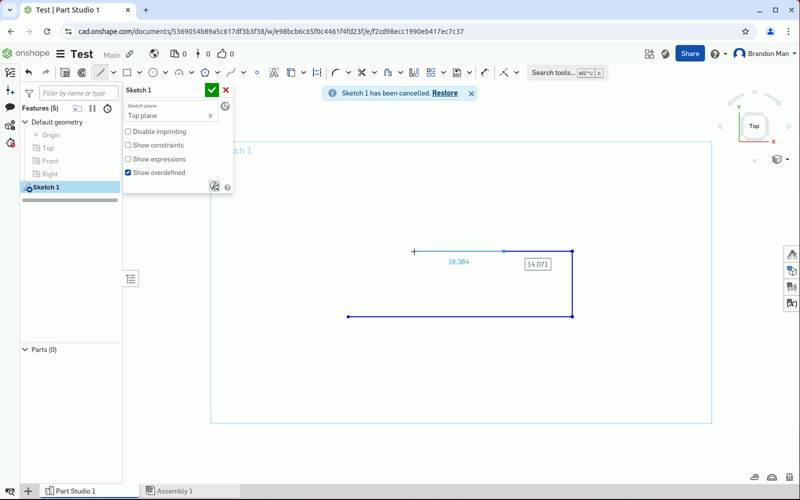
click(414, 251)
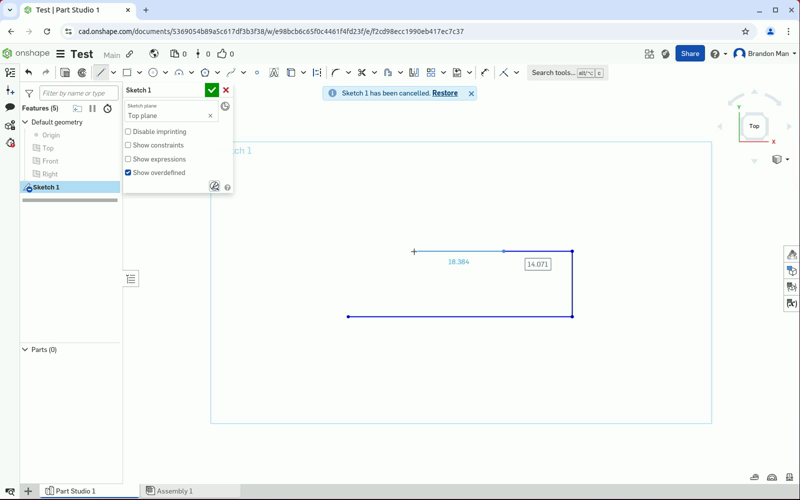
key_up(shift)
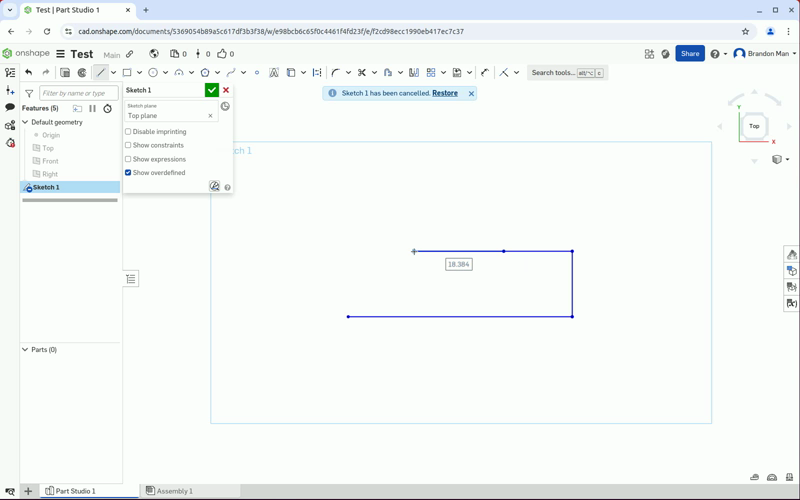
key_down(shift)
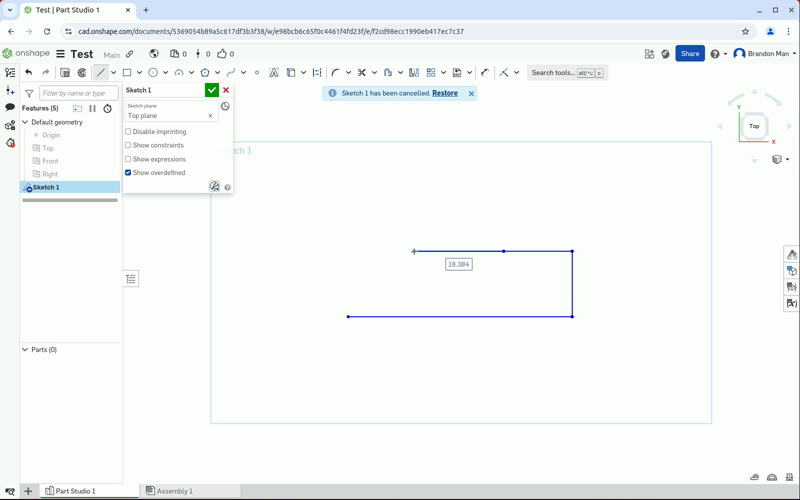
mouse_move(348, 251)
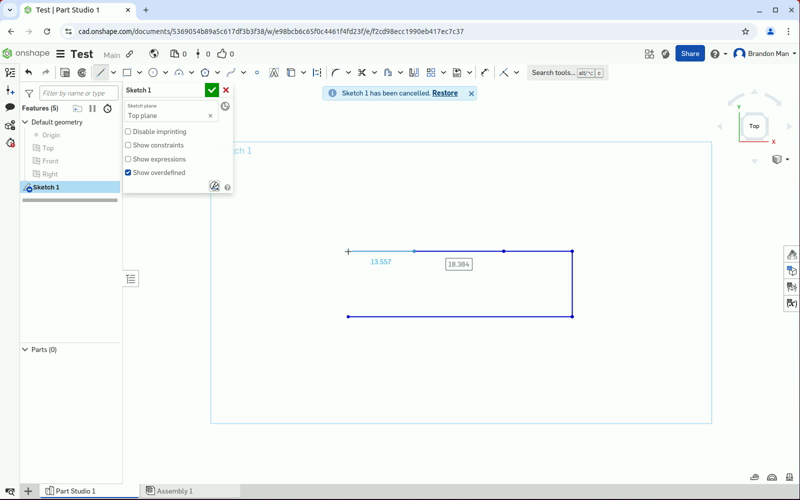
click(348, 251)
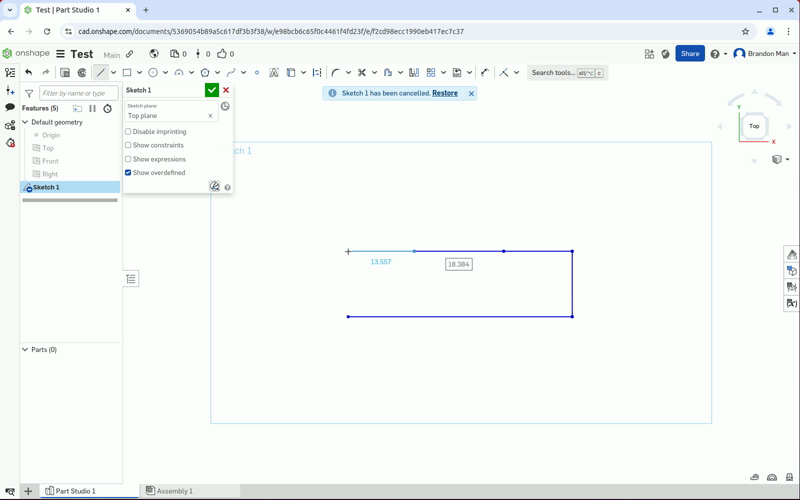
key_up(shift)
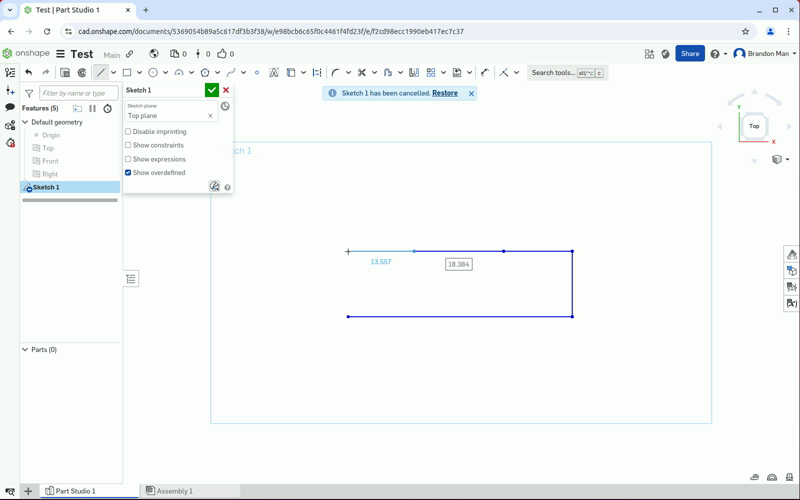
key_down(shift)
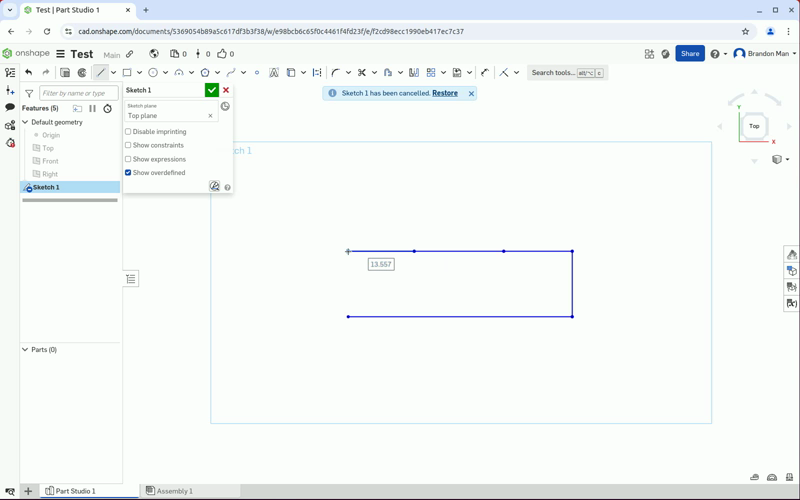
mouse_move(348, 316)
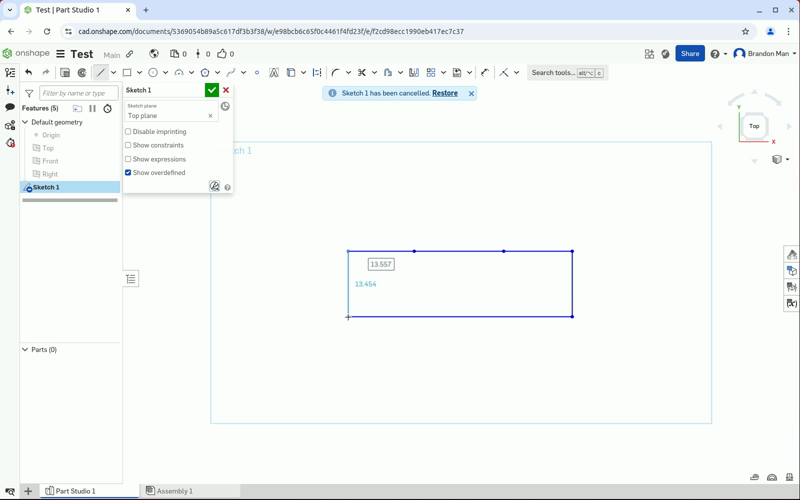
key_up(shift)
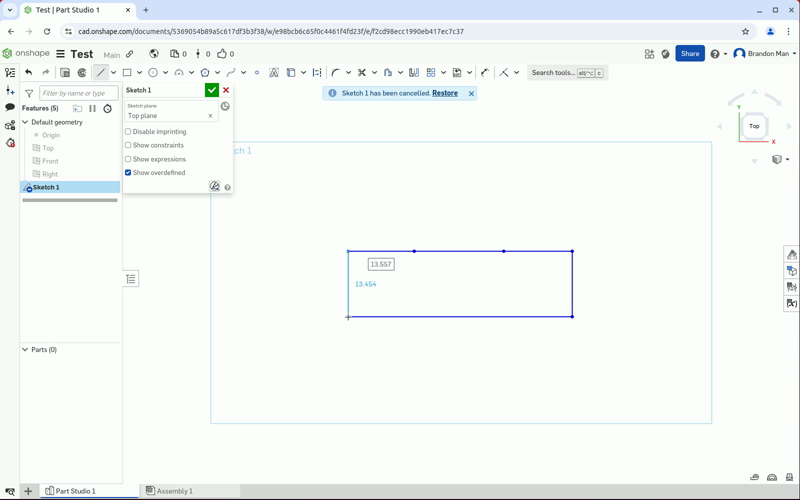
click(348, 316)
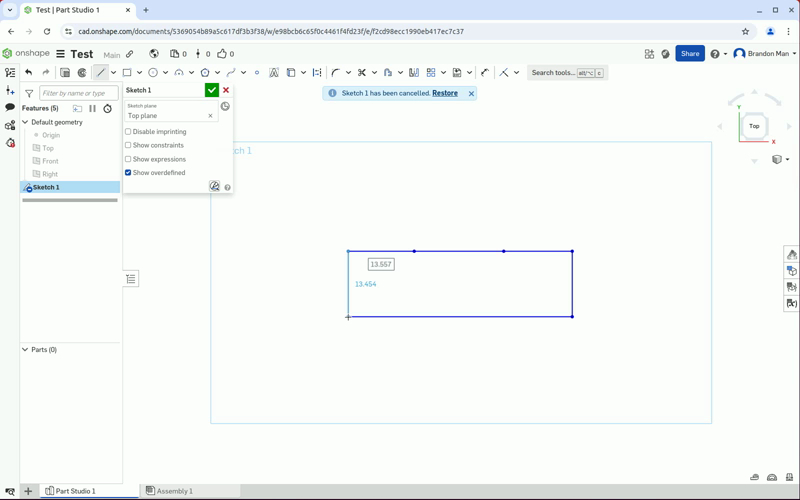
key(esc)
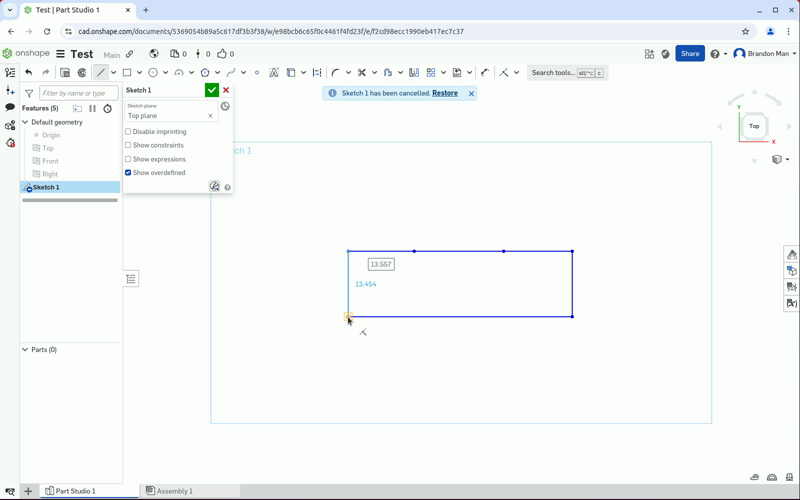
mouse_move(406, 275)
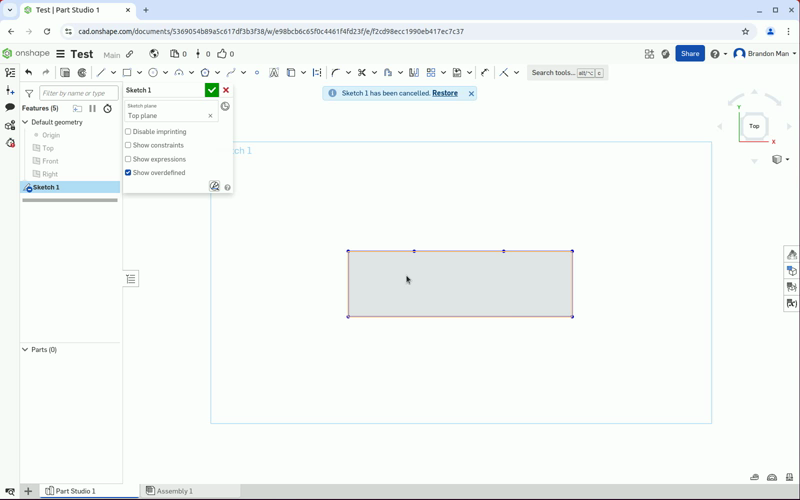
click(406, 275)
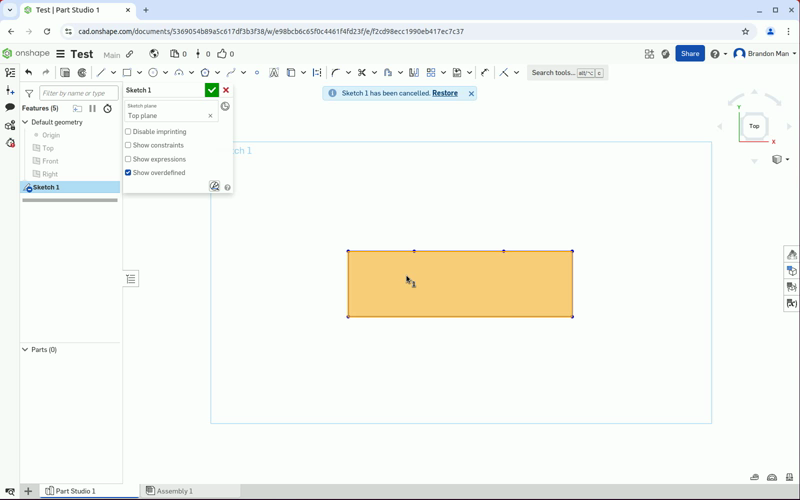
mouse_move(73, 352)
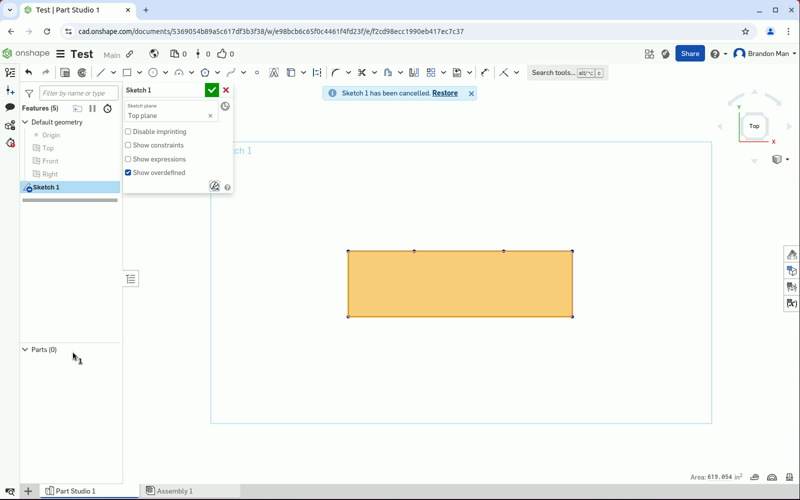
key(shift+y)
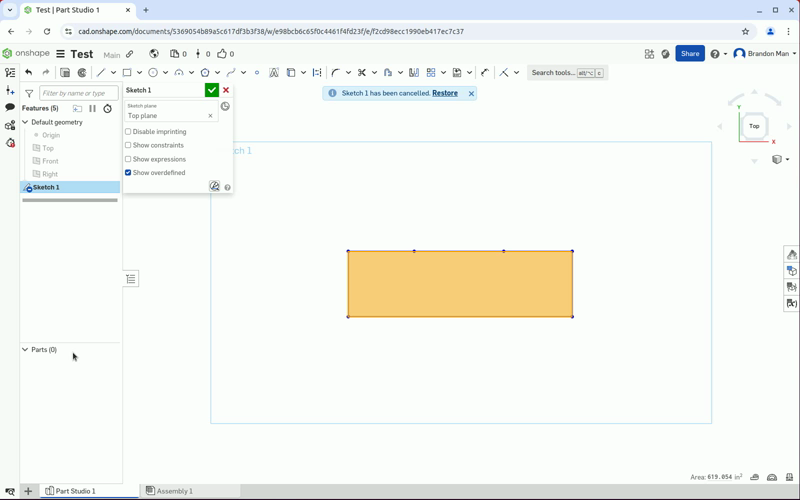
key(shift+e)
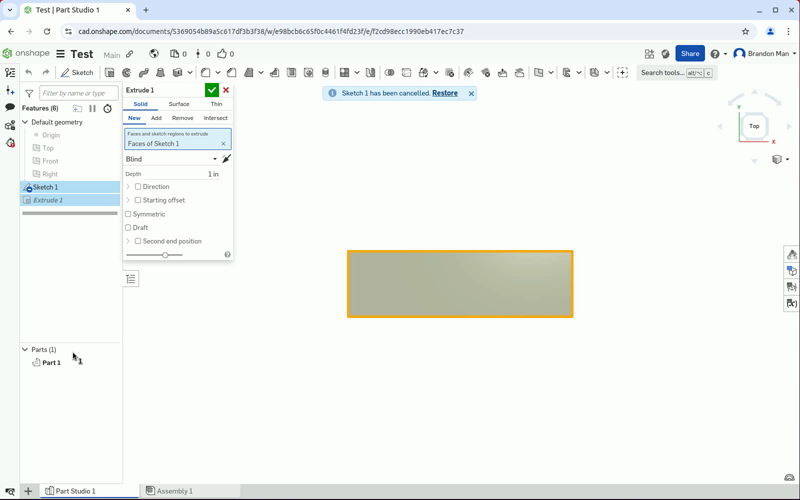
mouse_move(143, 106)
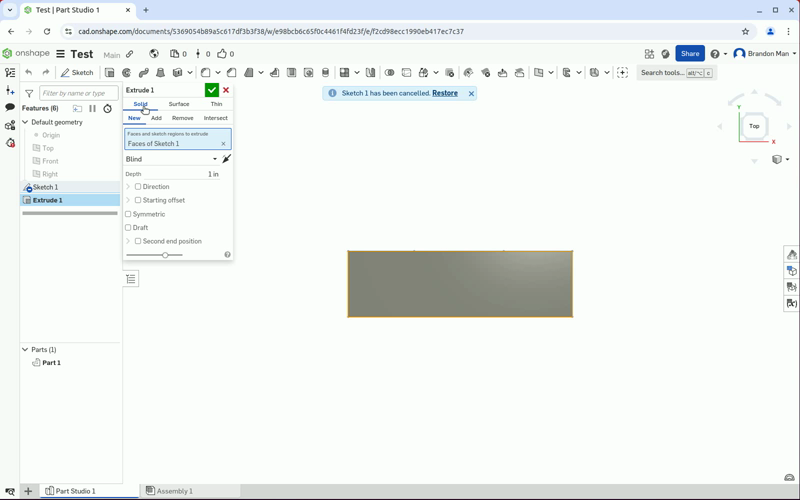
click(143, 106)
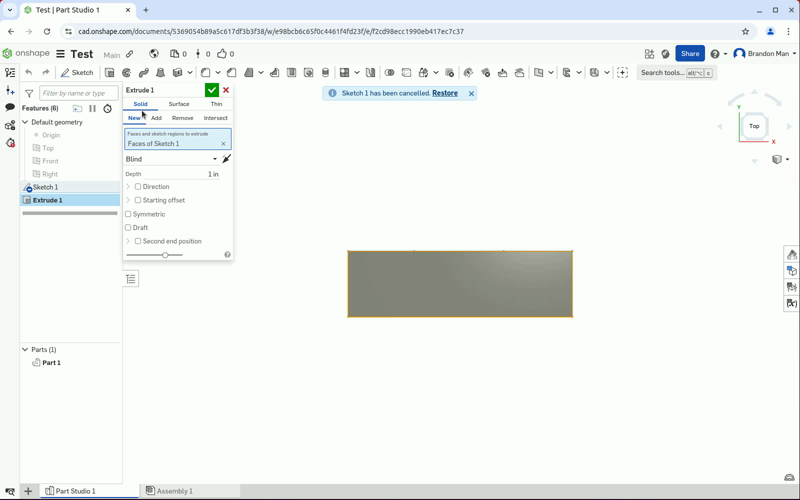
mouse_move(137, 120)
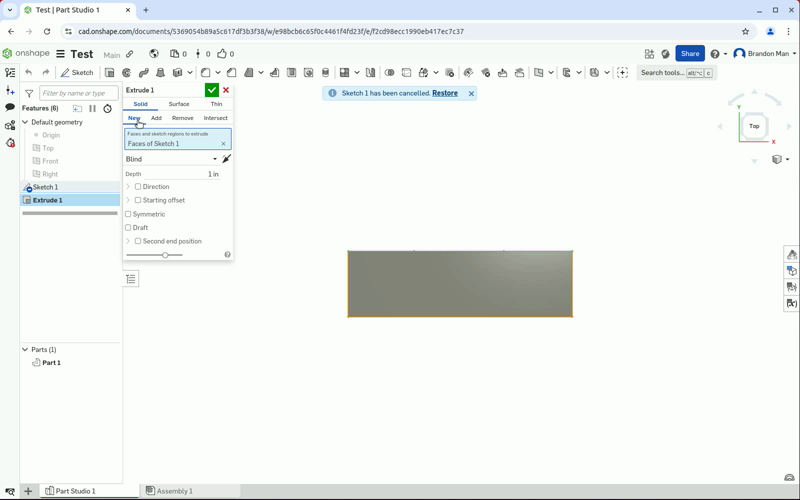
click(137, 120)
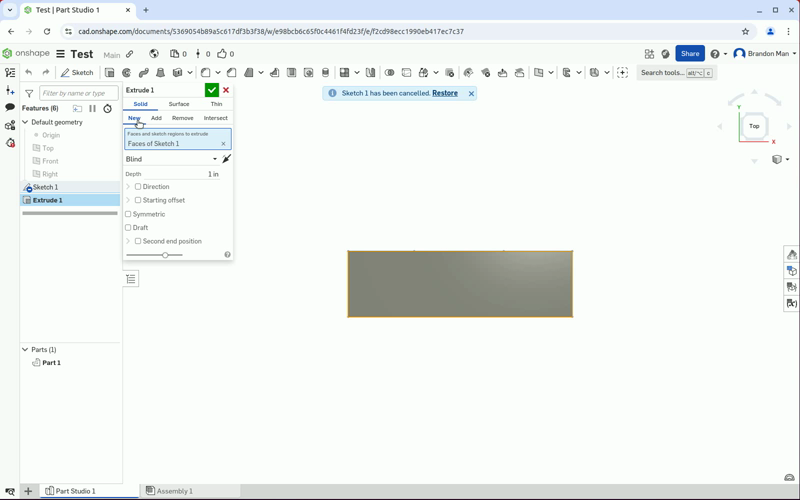
key(tab, 4)
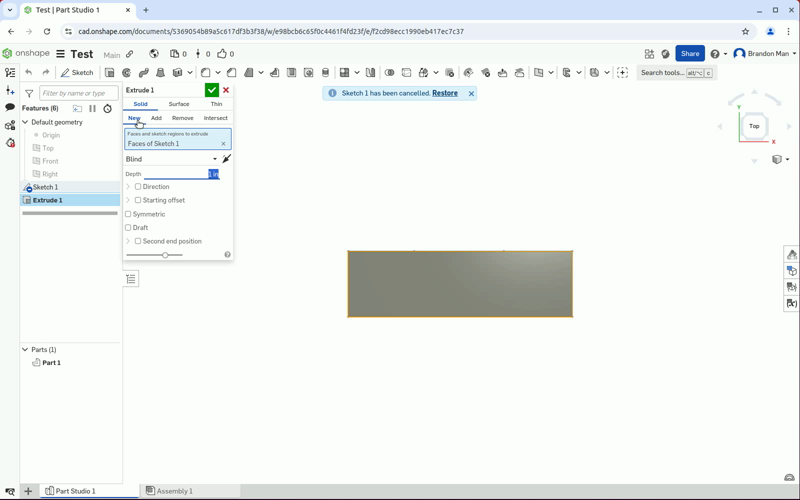
text(9.147)
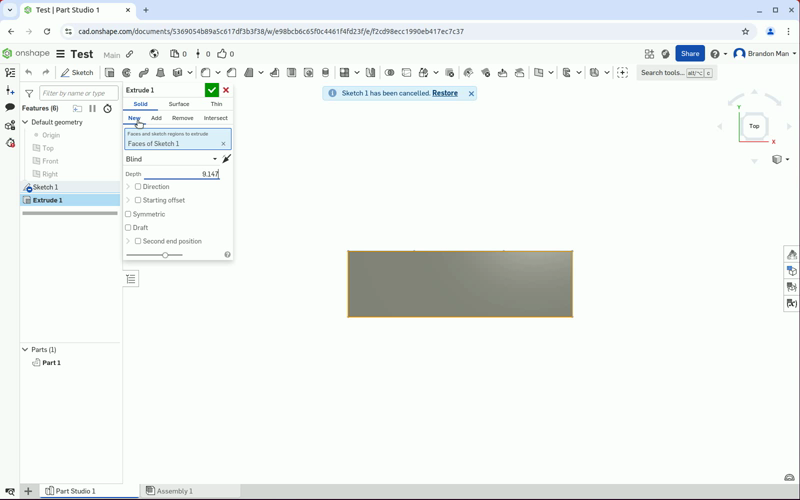
key(enter)
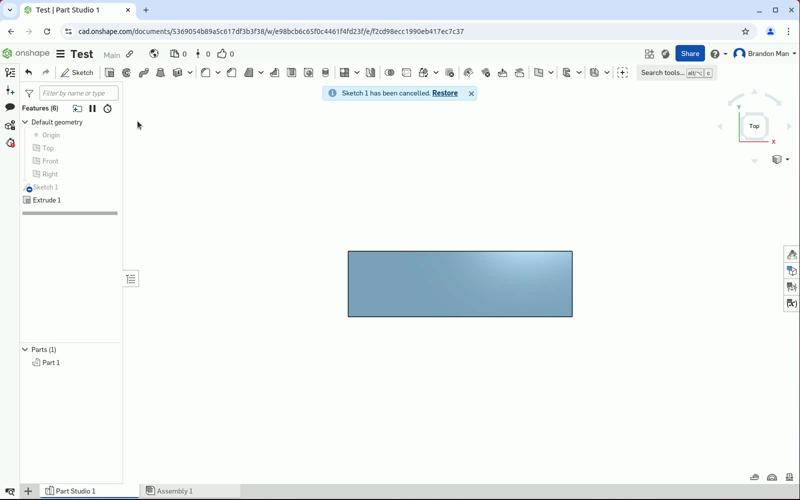
key(shift+h)
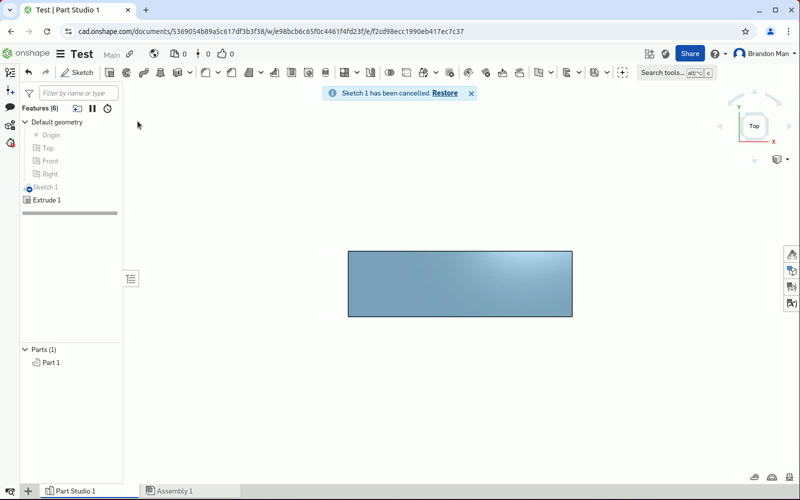
key(shift+h)
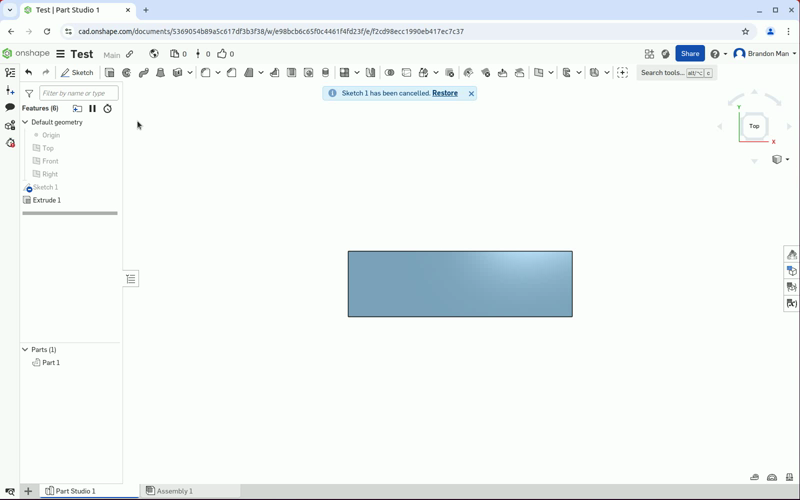
mouse_move(73, 189)
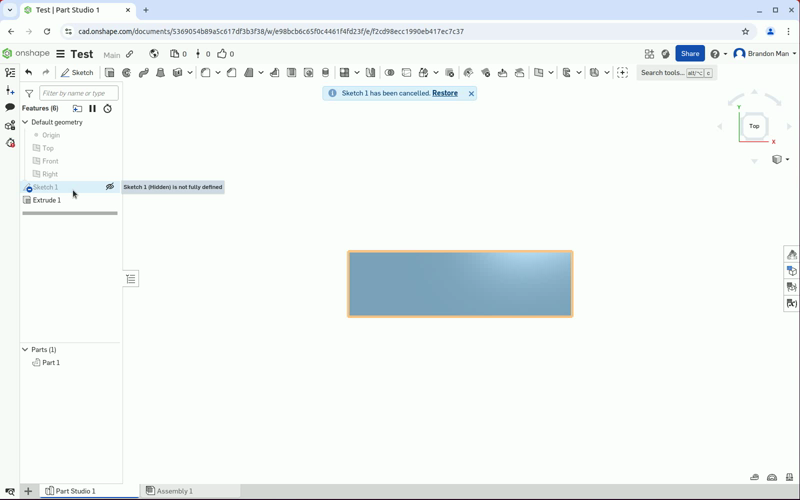
click(73, 189)
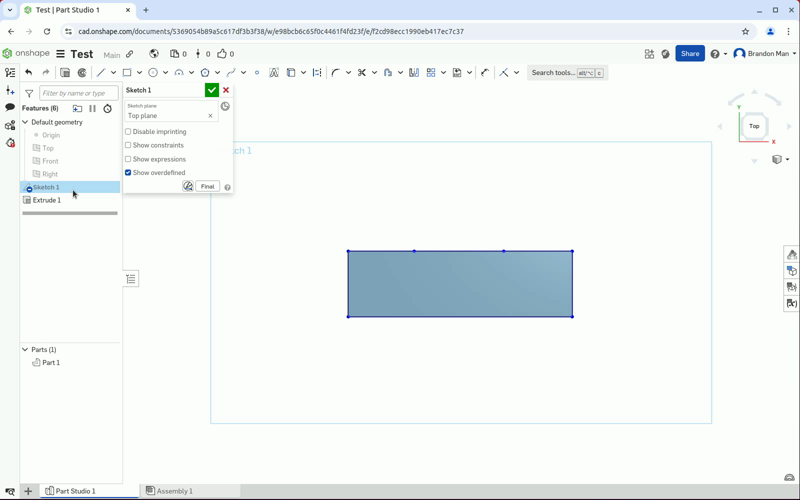
mouse_move(229, 92)
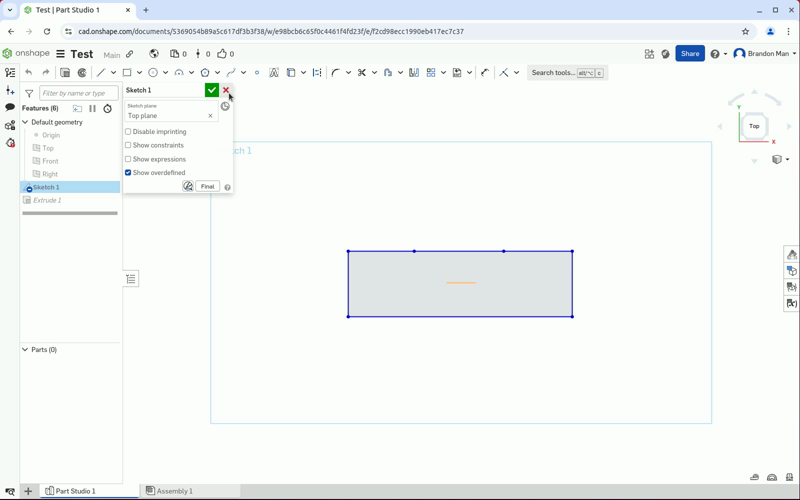
click(229, 92)
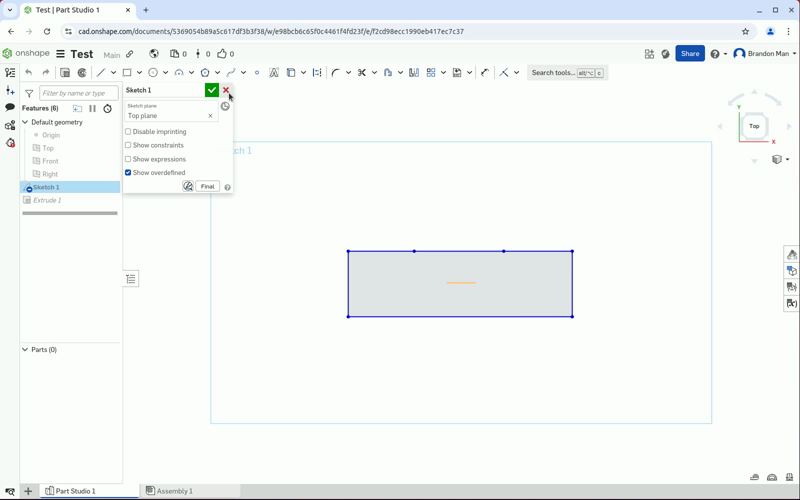
key(shift+s)
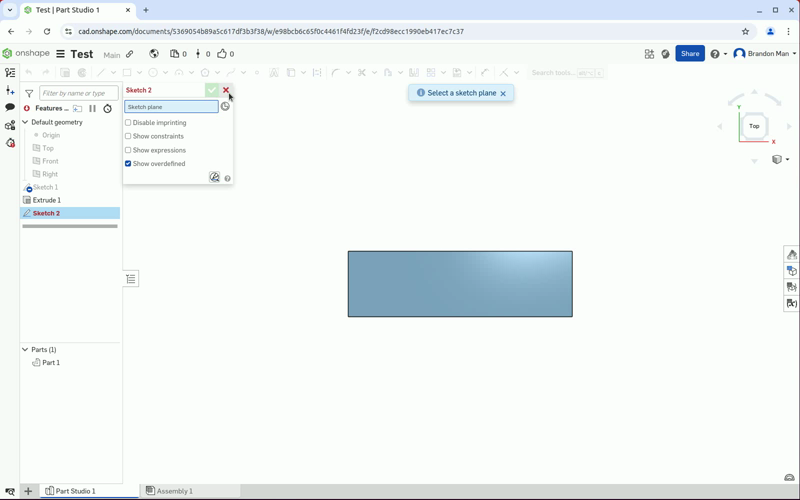
mouse_move(73, 150)
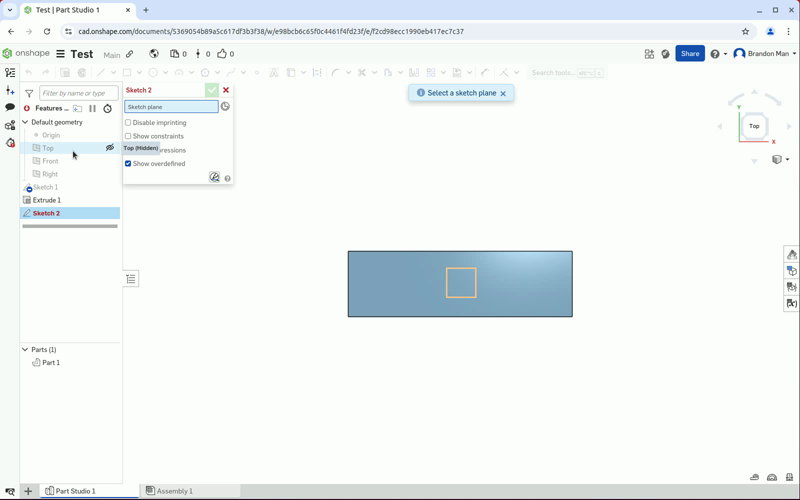
click(73, 150)
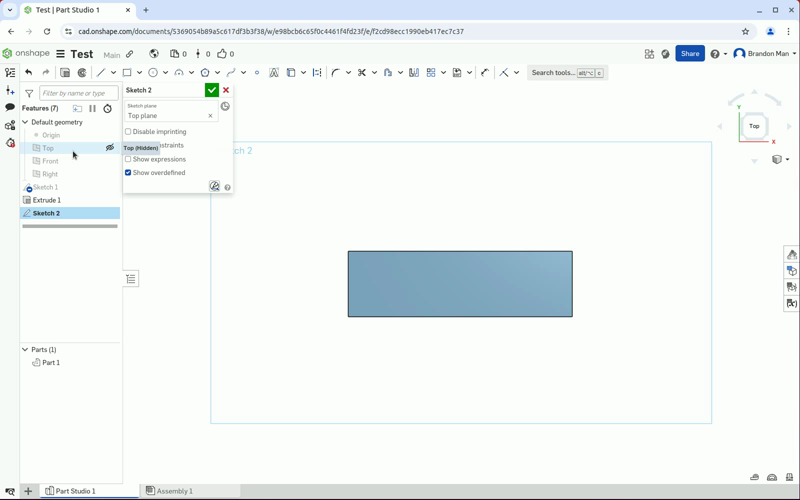
mouse_move(73, 352)
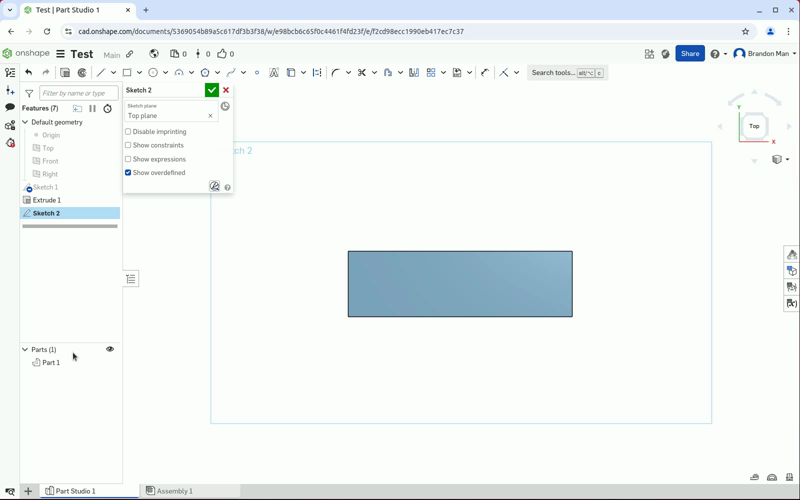
key(y)
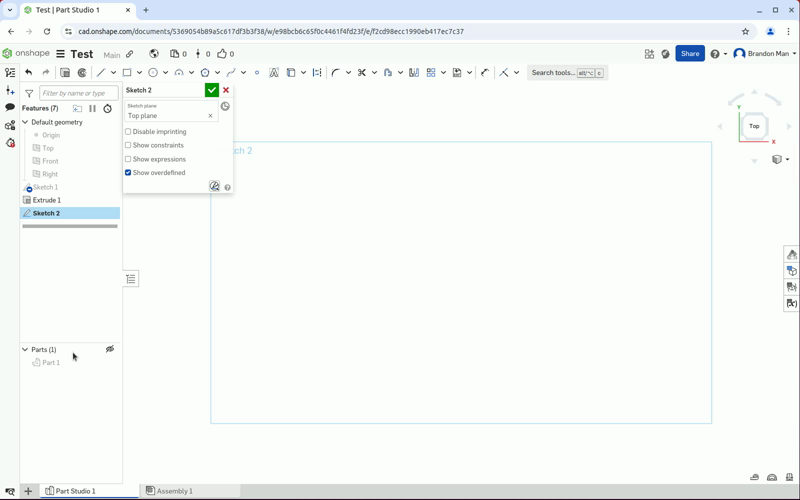
key(l)
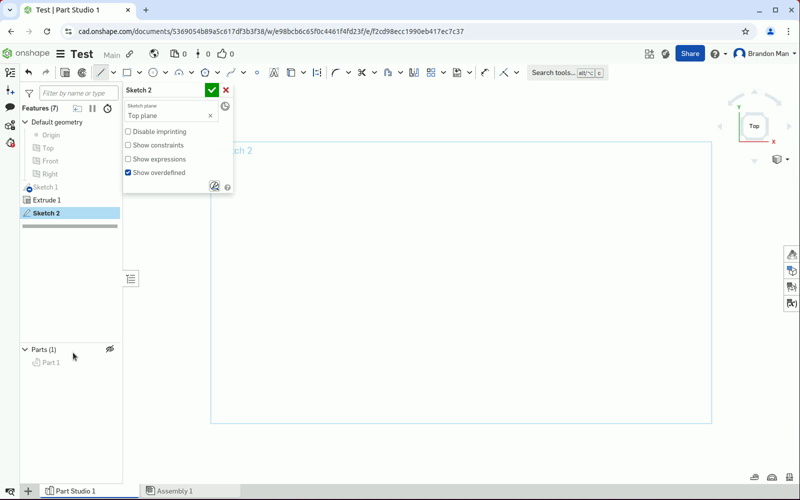
key_down(shift)
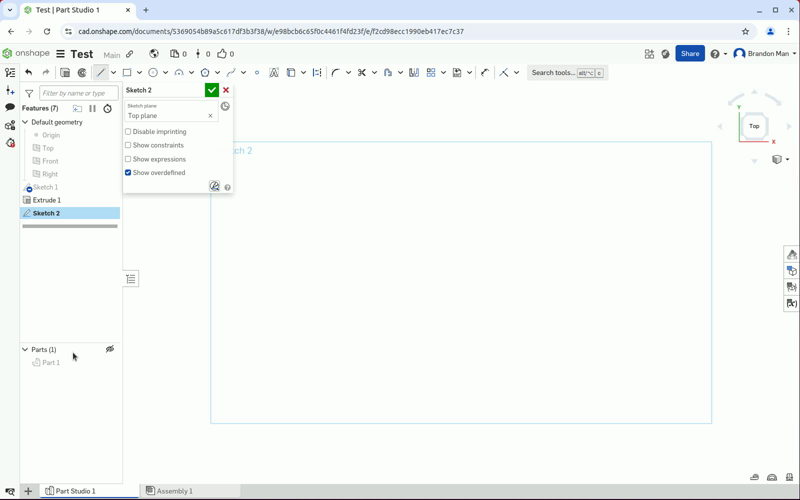
mouse_move(416, 249)
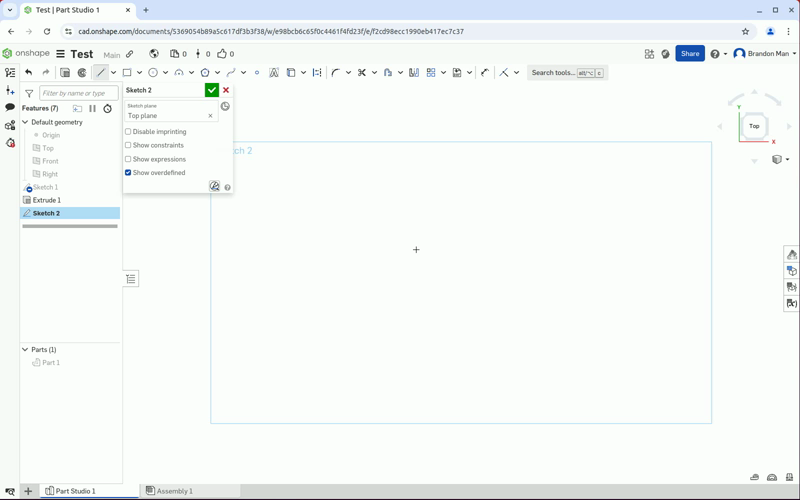
click(416, 249)
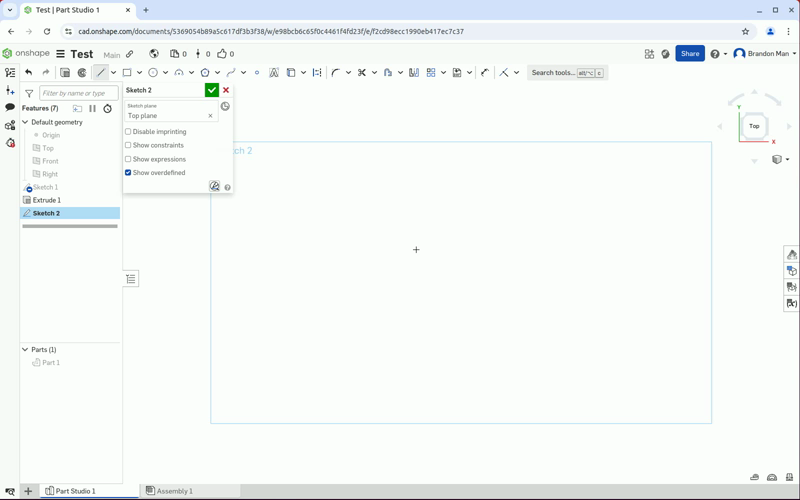
key_up(shift)
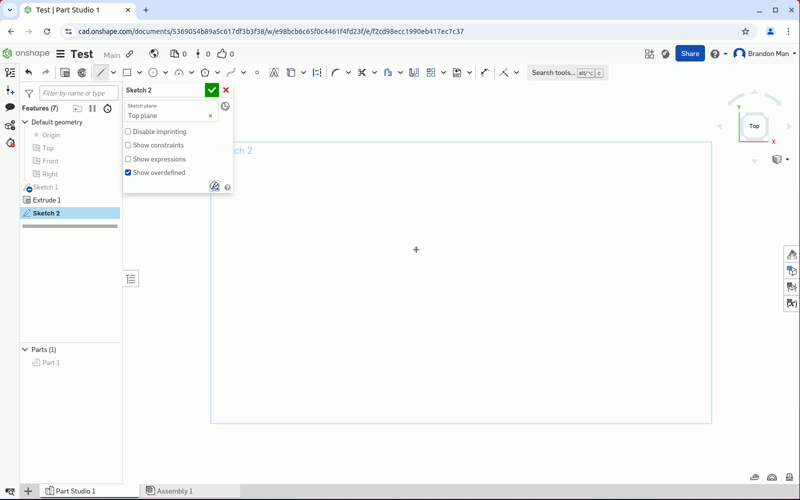
key_down(shift)
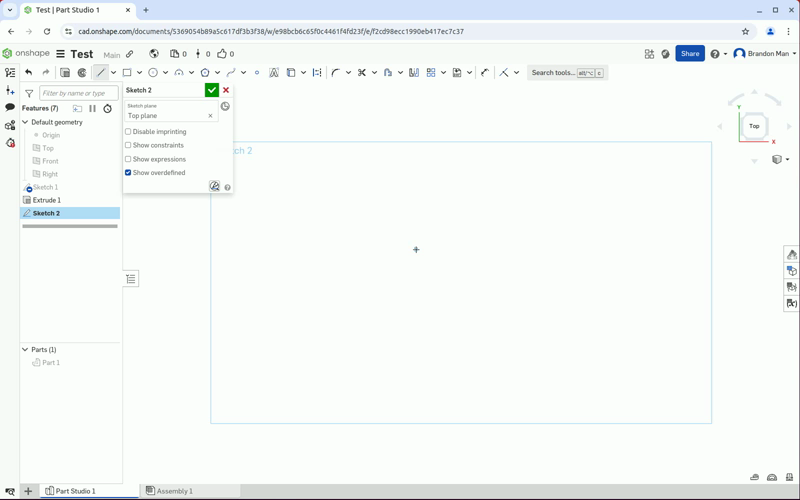
mouse_move(506, 249)
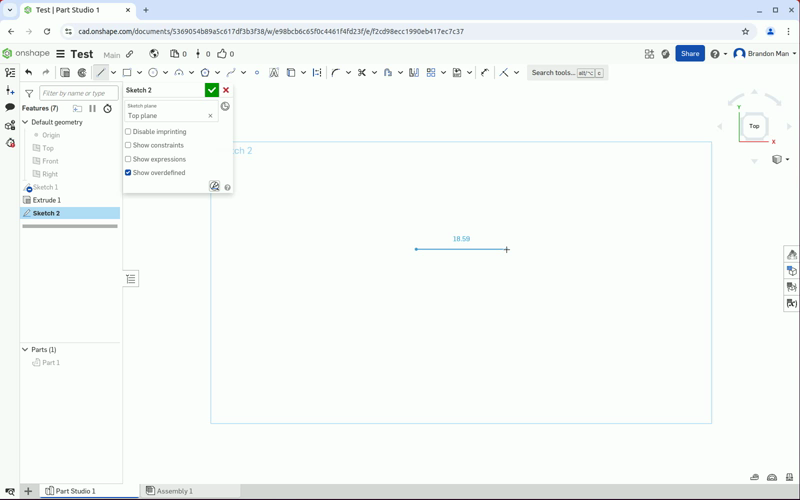
click(506, 249)
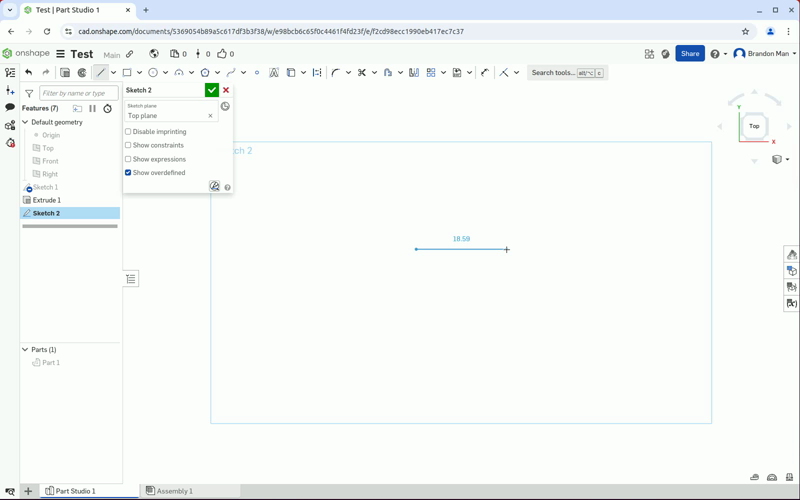
key_up(shift)
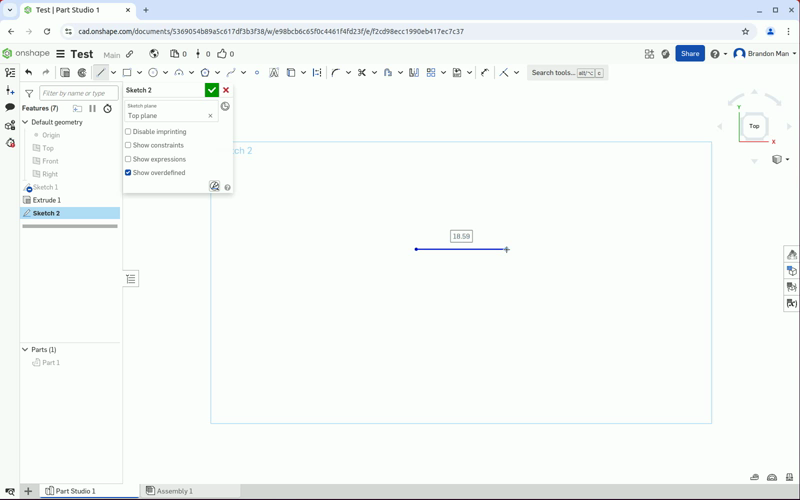
key_down(shift)
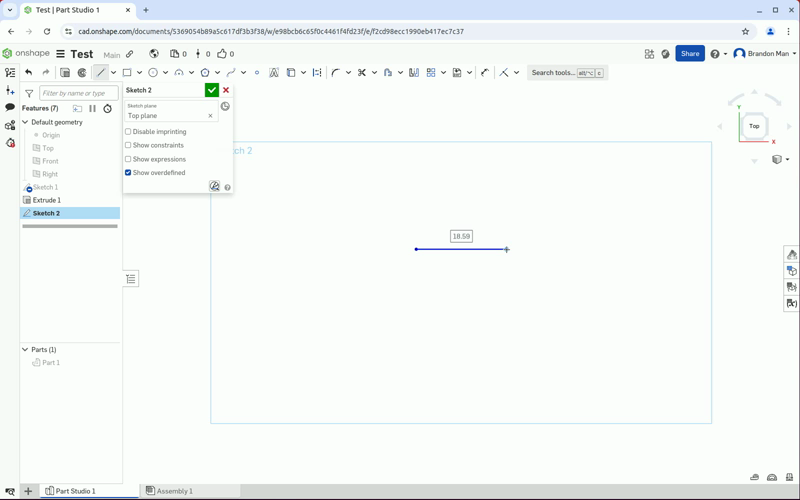
mouse_move(506, 181)
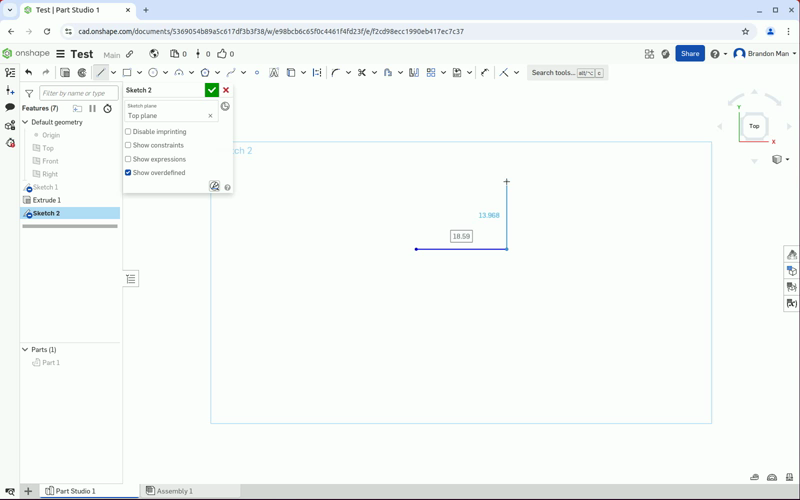
click(506, 181)
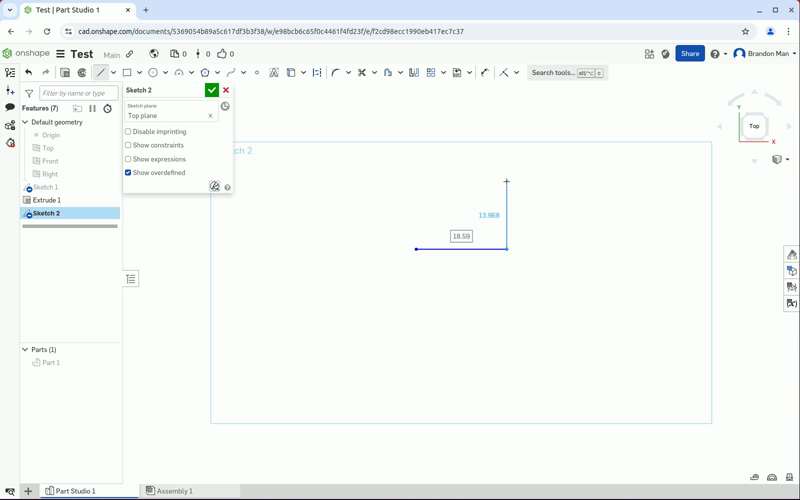
key_up(shift)
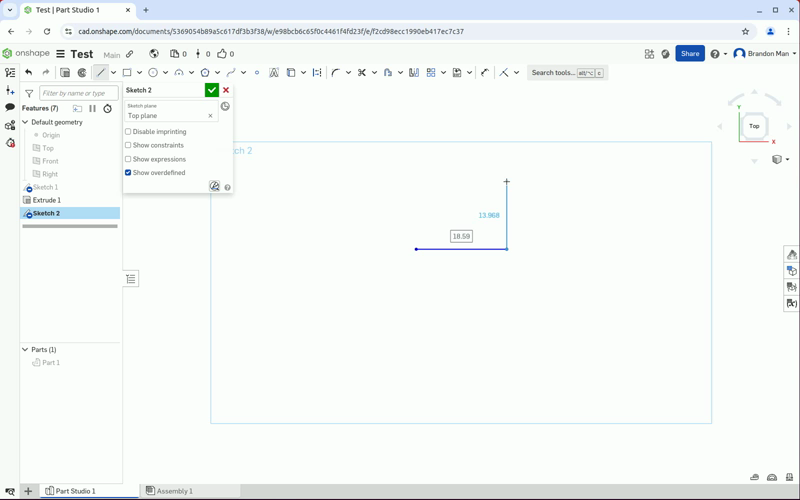
key_down(shift)
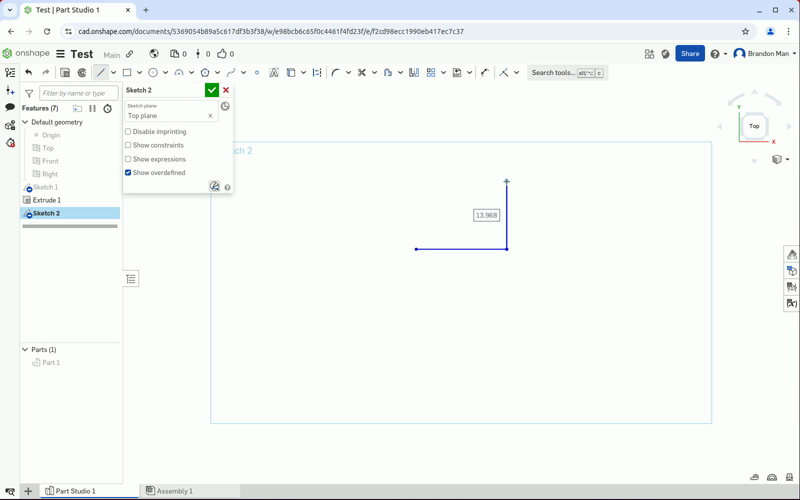
mouse_move(416, 181)
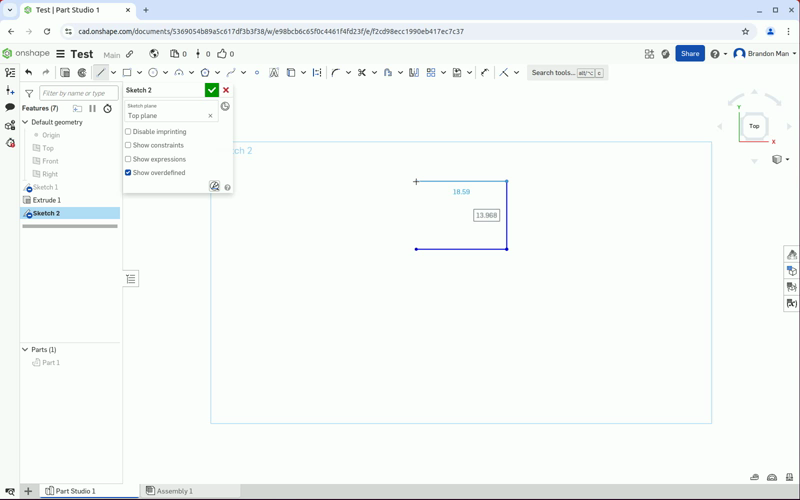
click(416, 181)
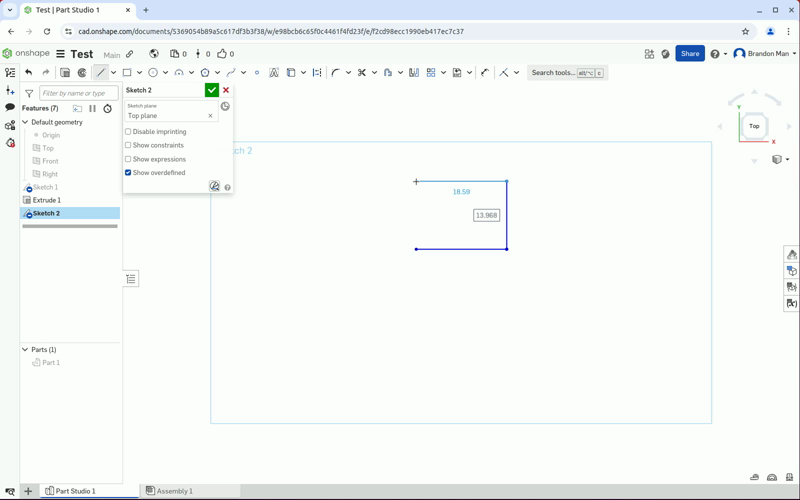
key_up(shift)
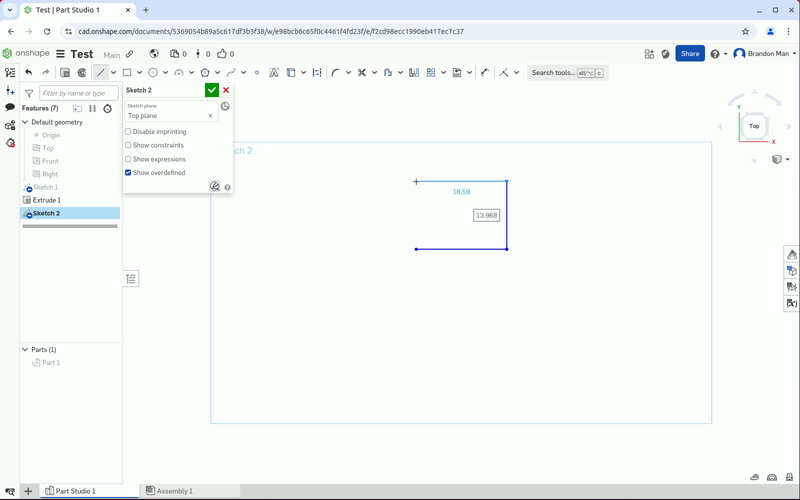
key_down(shift)
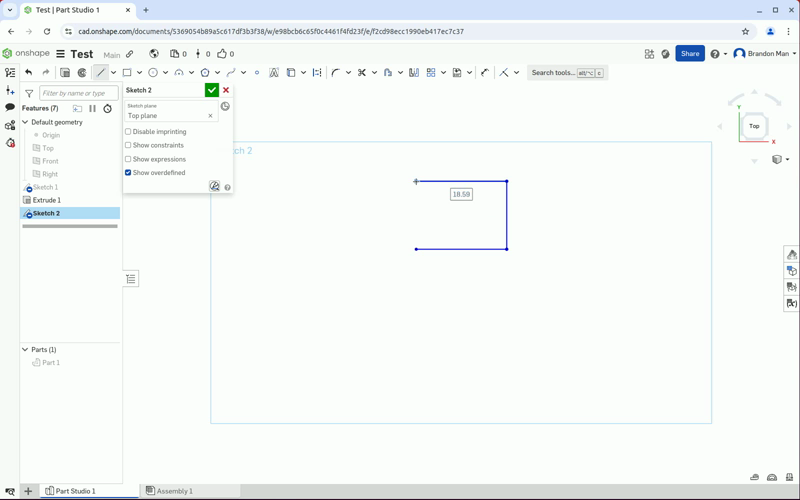
mouse_move(416, 249)
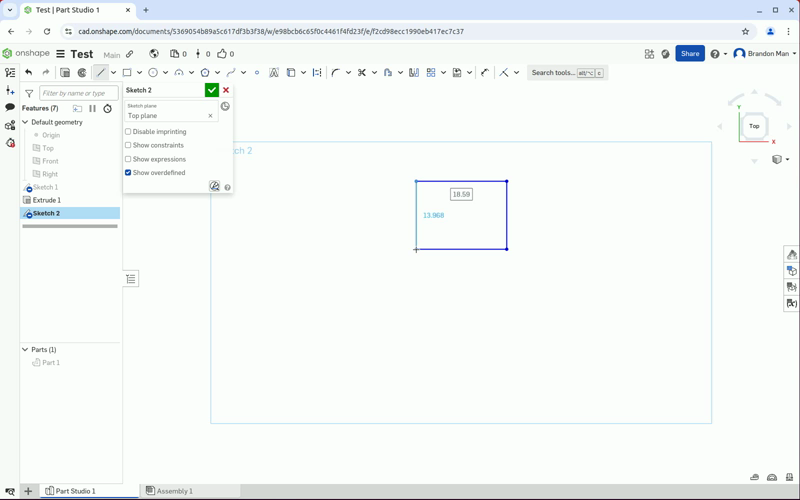
key_up(shift)
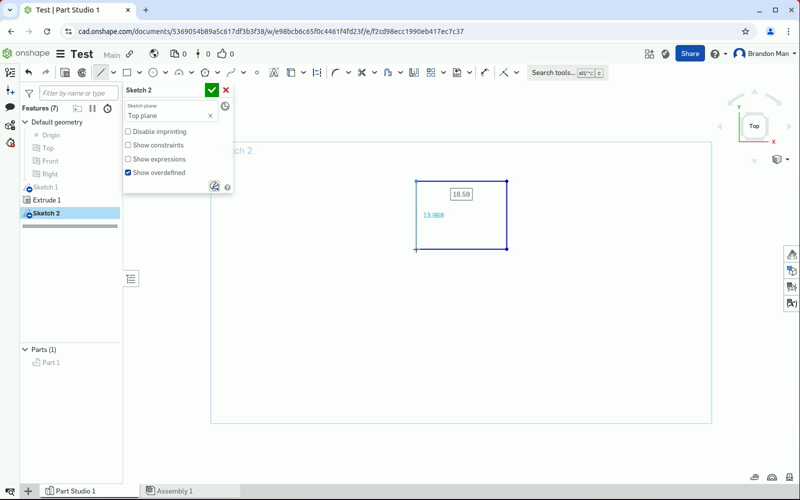
click(416, 249)
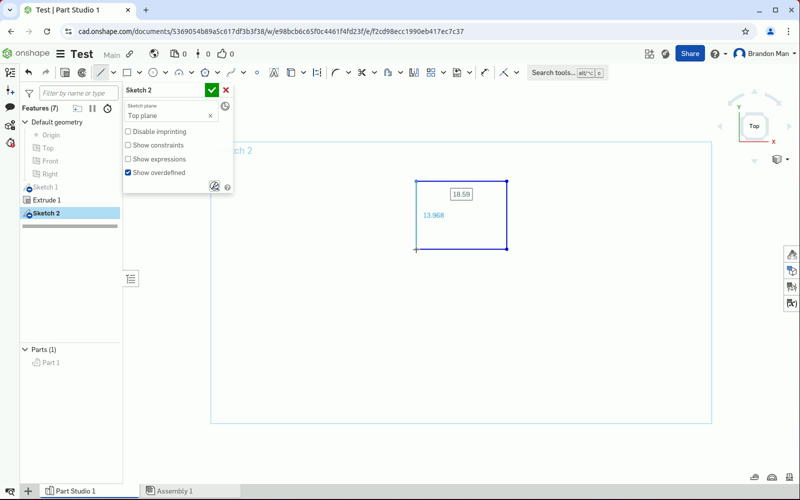
key(esc)
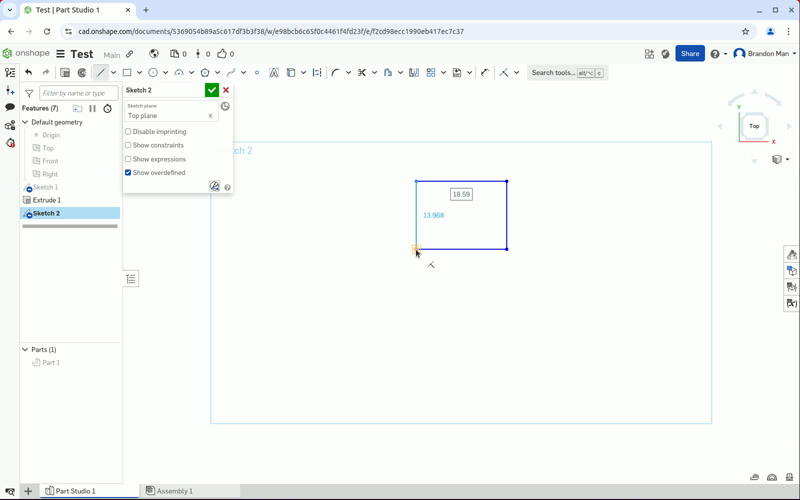
mouse_move(477, 211)
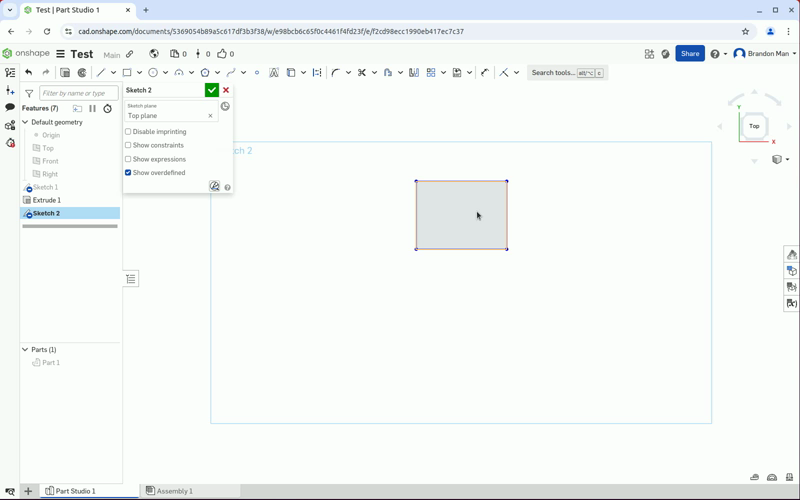
click(477, 211)
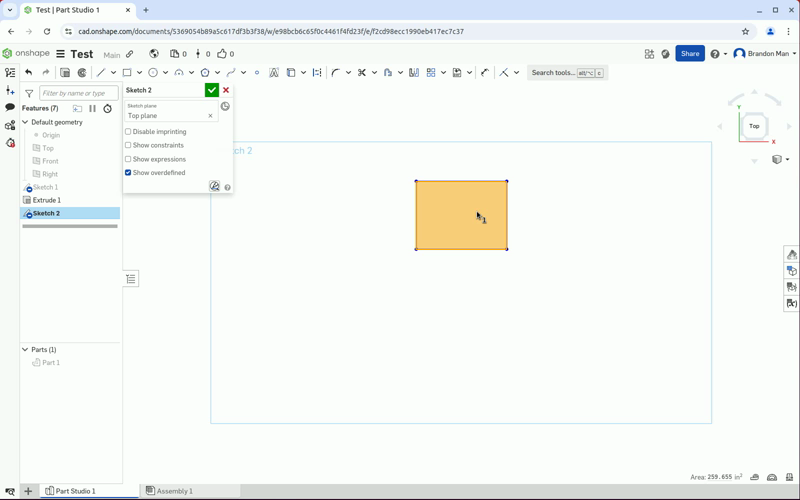
mouse_move(73, 352)
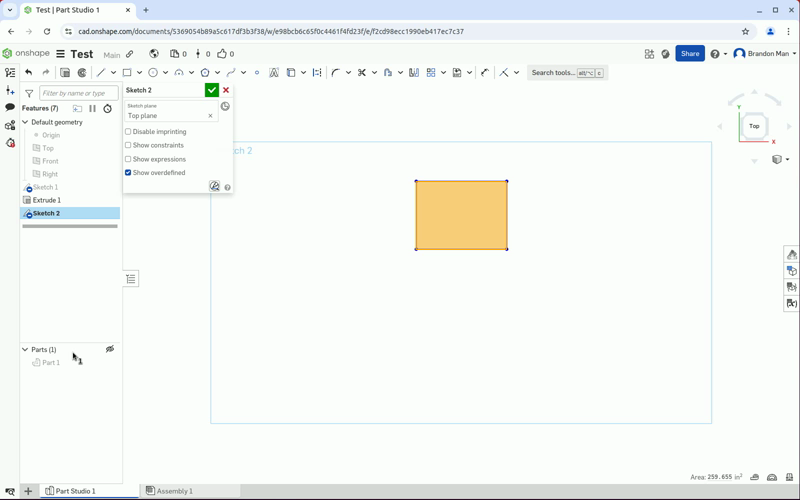
key(shift+y)
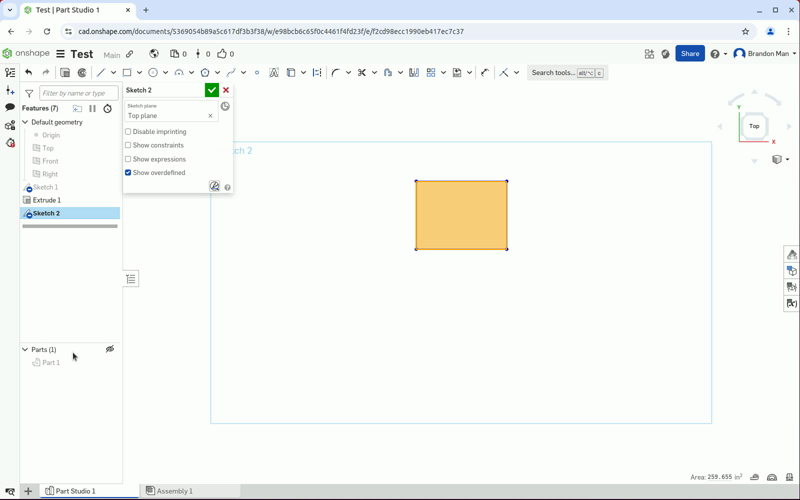
key(shift+e)
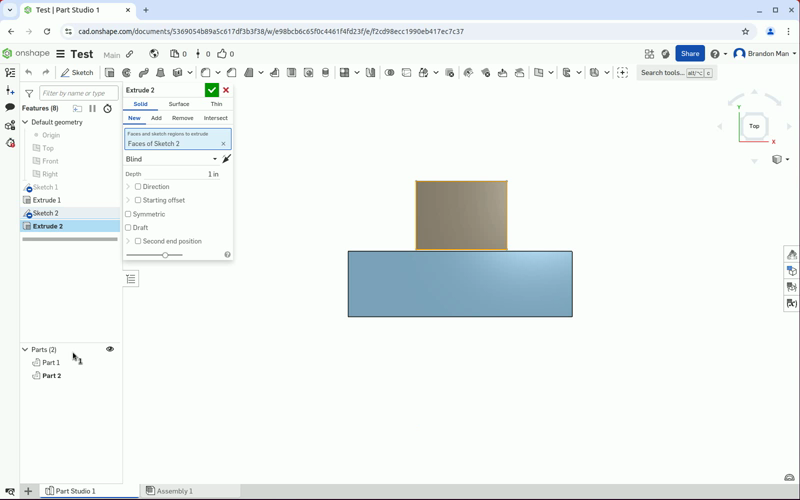
mouse_move(143, 106)
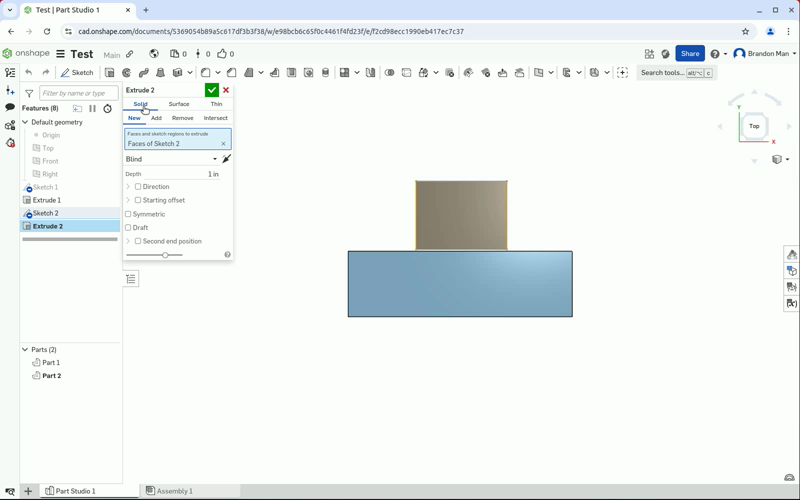
click(143, 106)
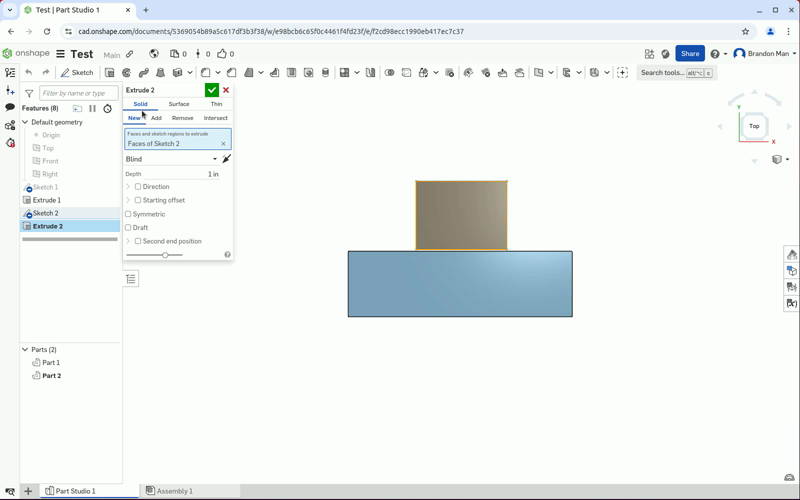
mouse_move(137, 120)
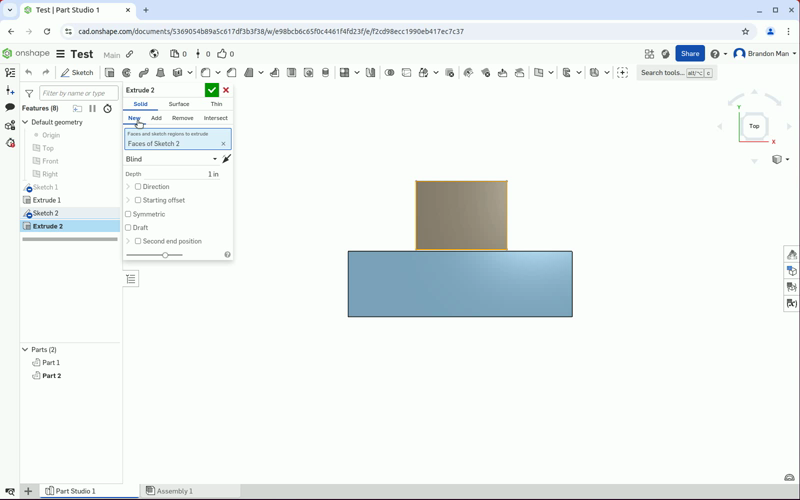
click(137, 120)
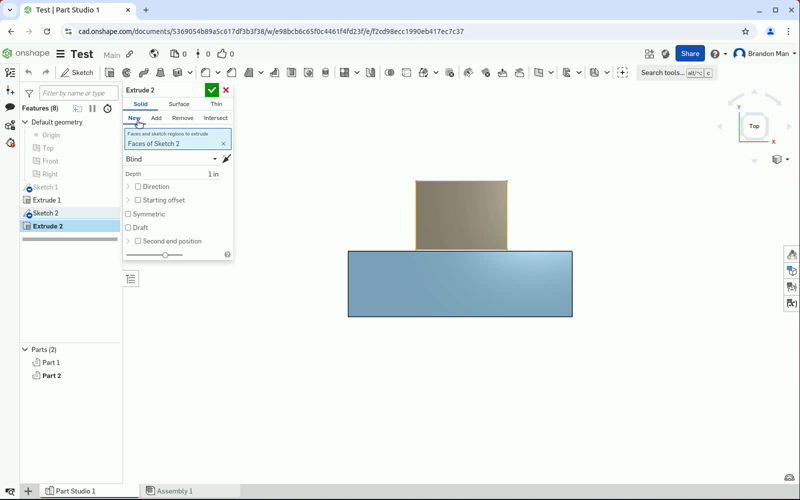
key(tab, 4)
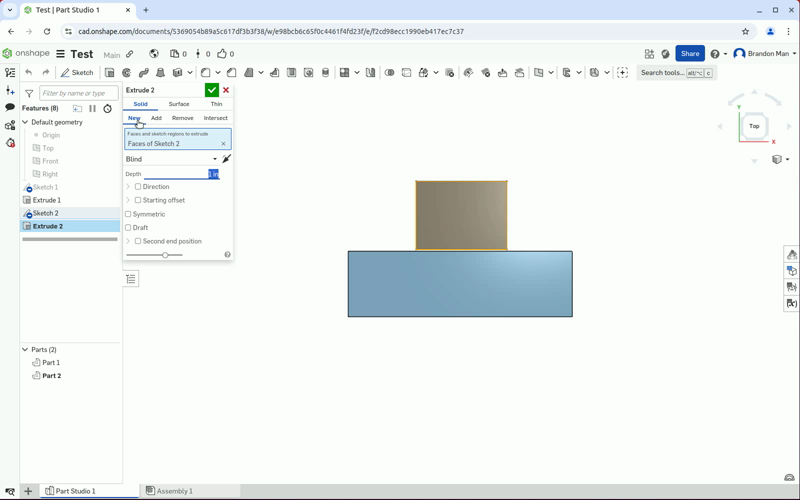
text(9.147)
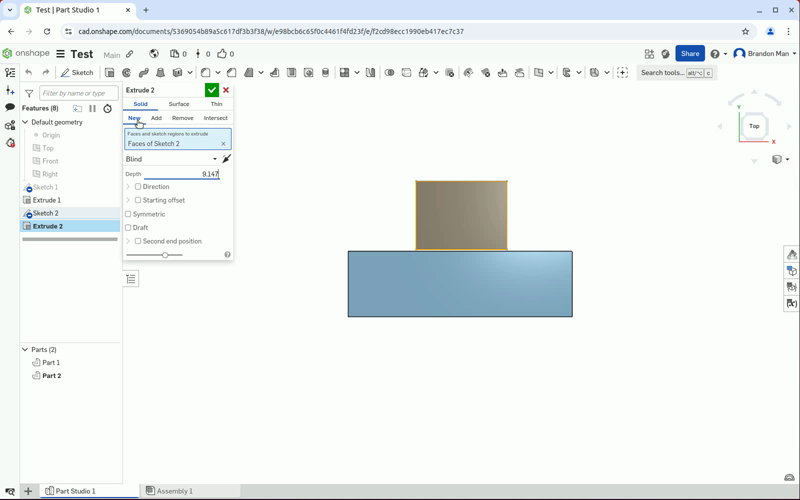
key(enter)
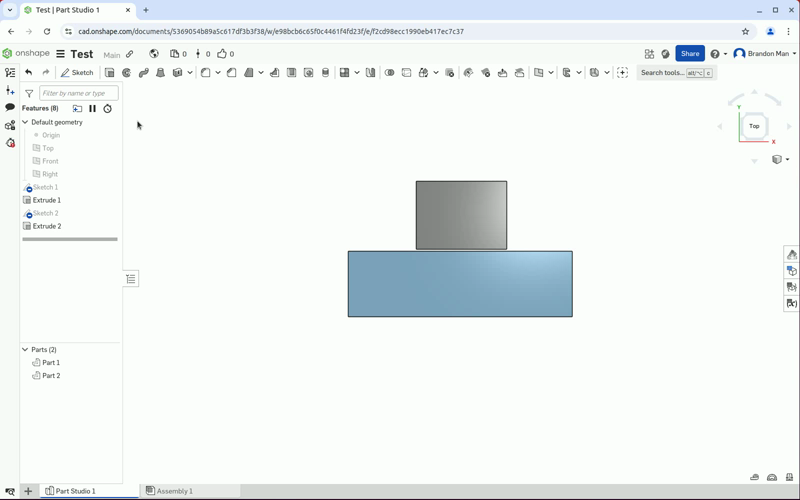
key(shift+h)
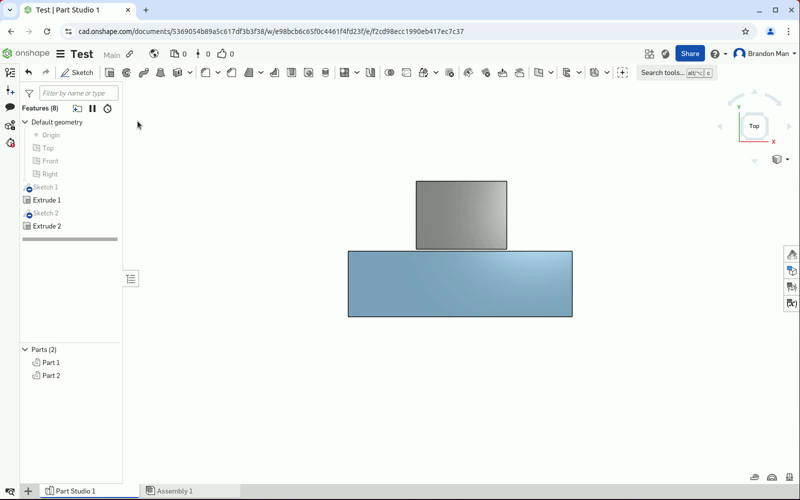
key(shift+h)
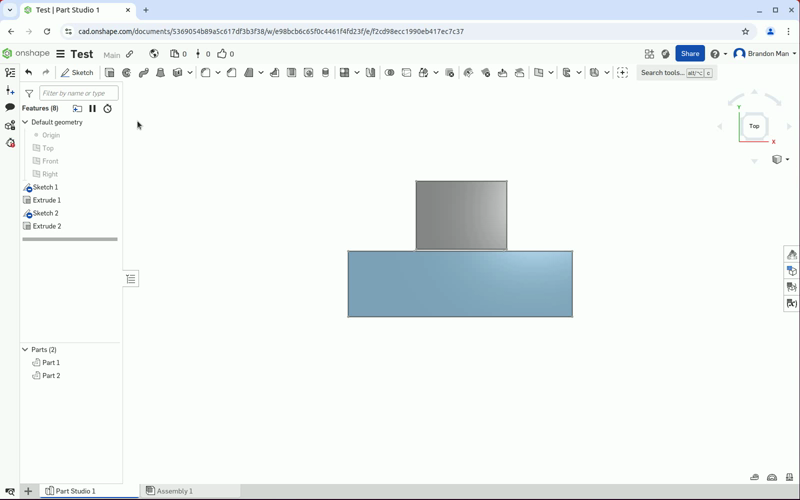
key(shift+7)
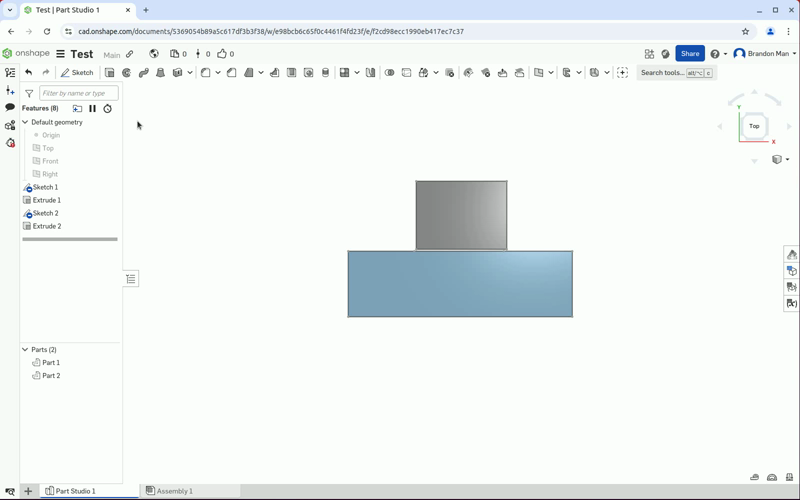
key(up, 3)
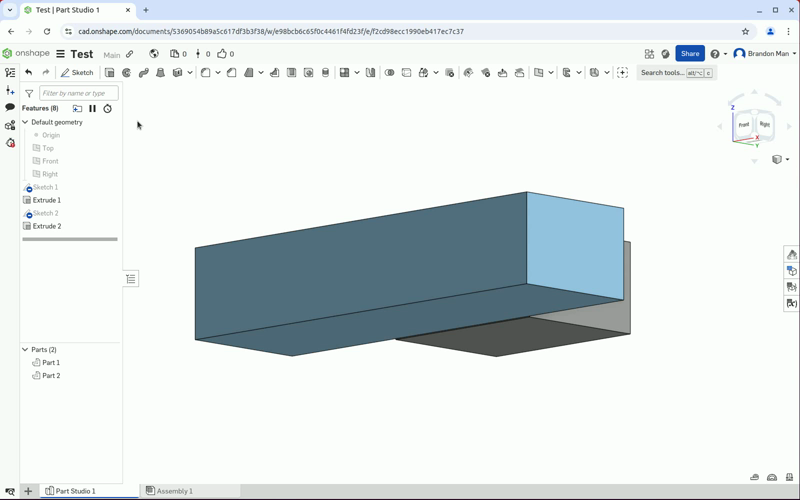
key(left, 3)
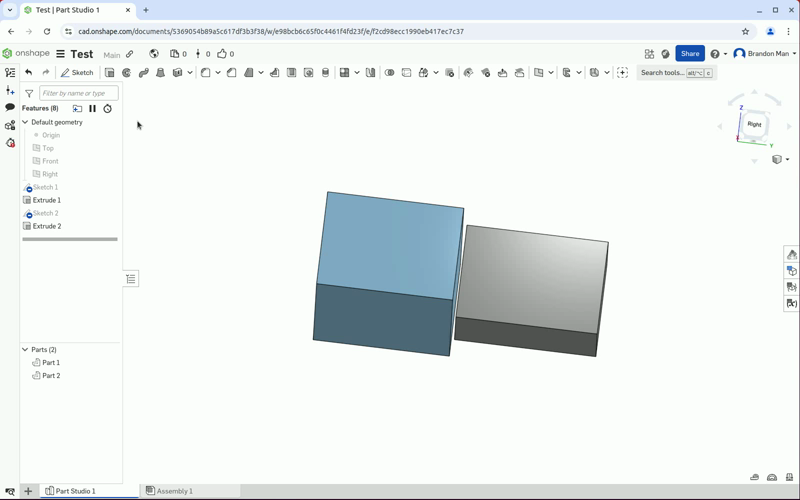
key(right, 3)
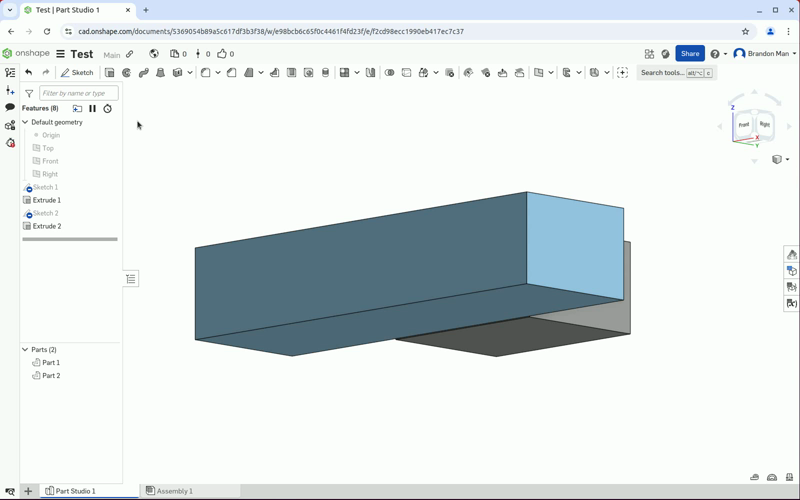
key(down, 3)
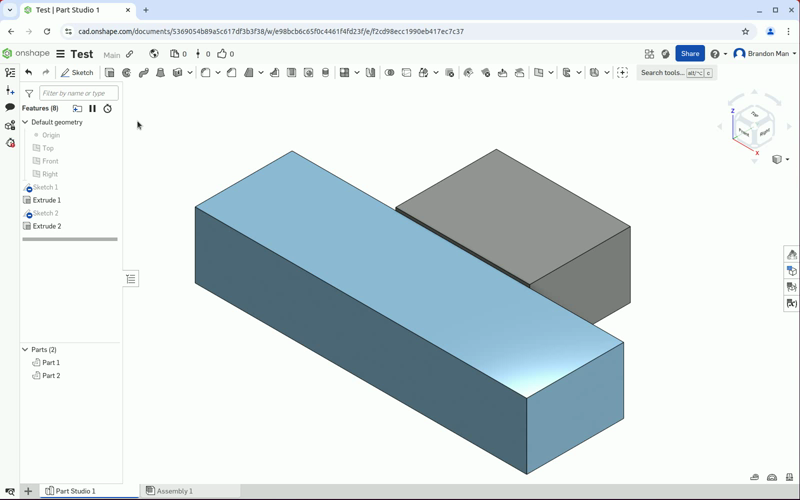
mouse_move(73, 189)
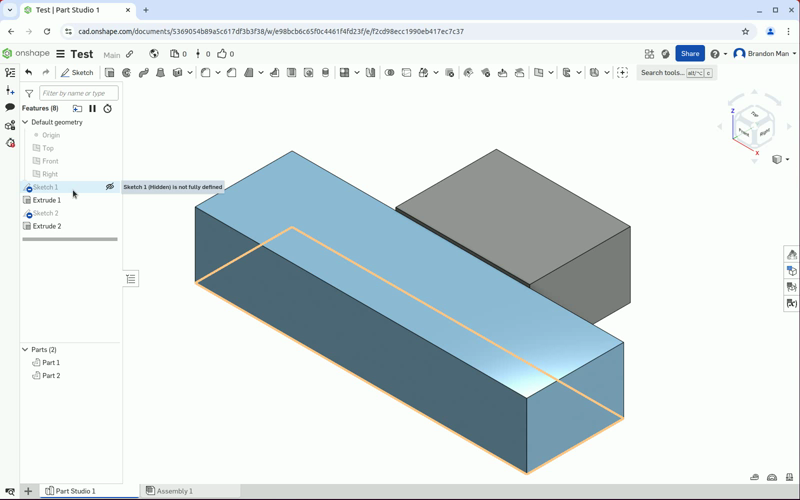
click(73, 189)